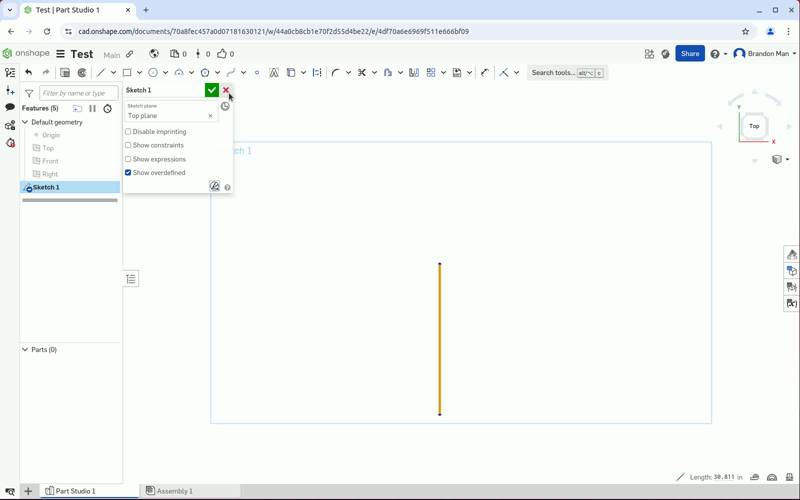
key(shift+h)
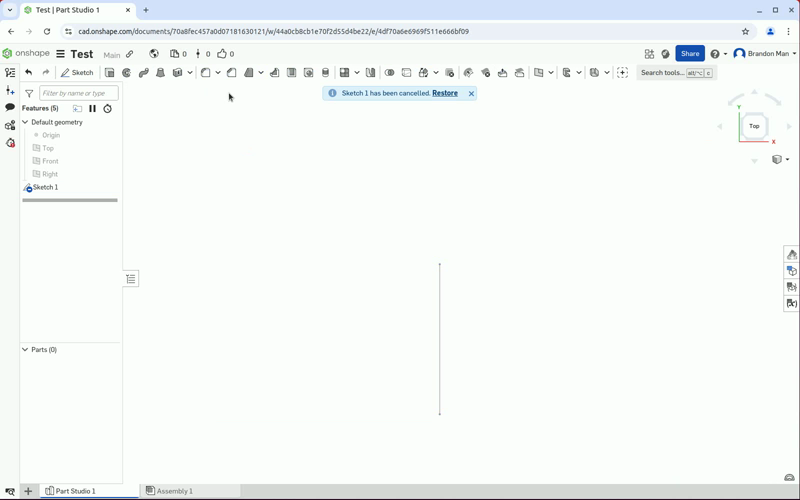
key(shift+s)
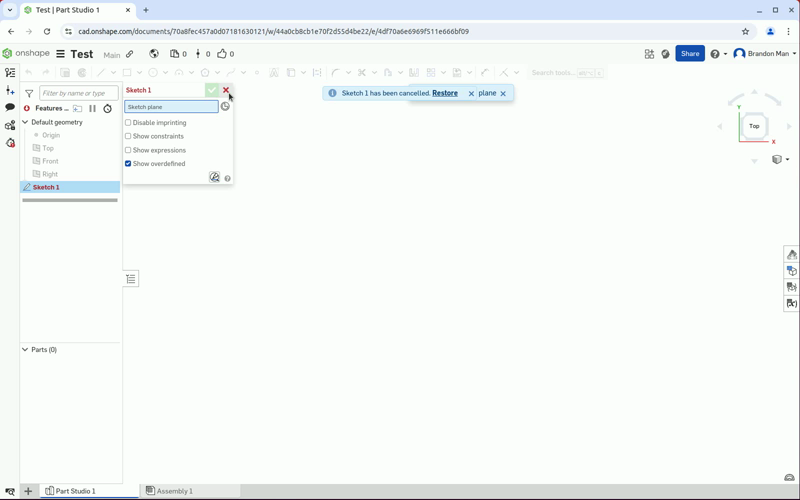
mouse_move(73, 150)
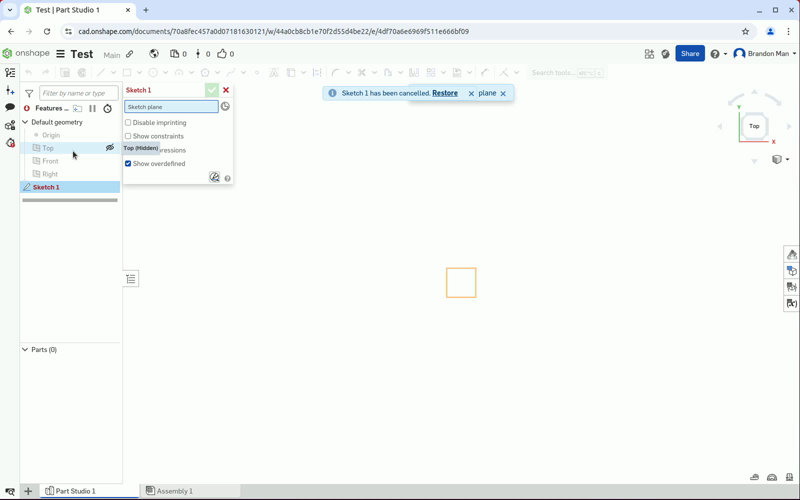
click(73, 150)
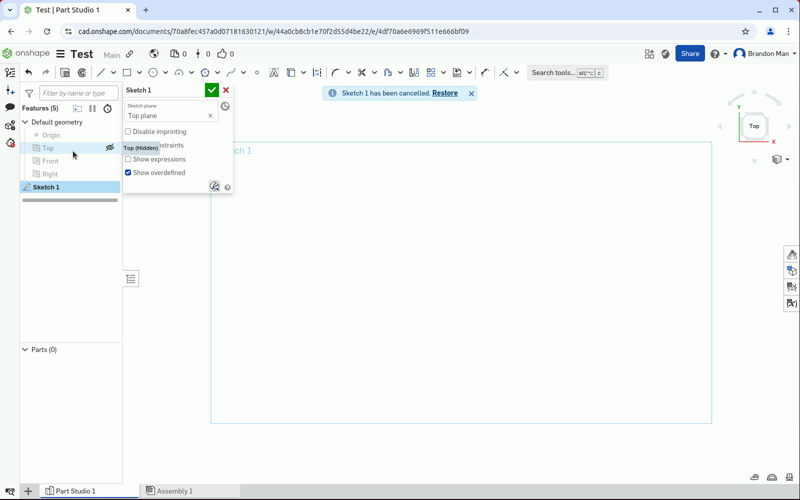
mouse_move(73, 352)
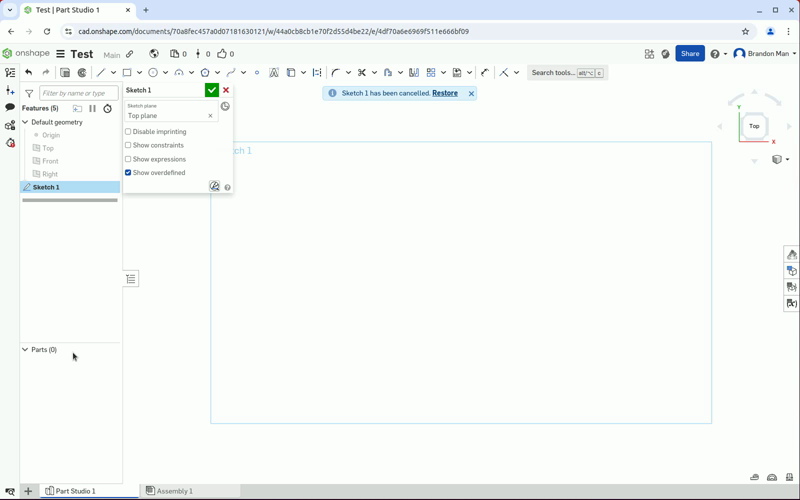
key(y)
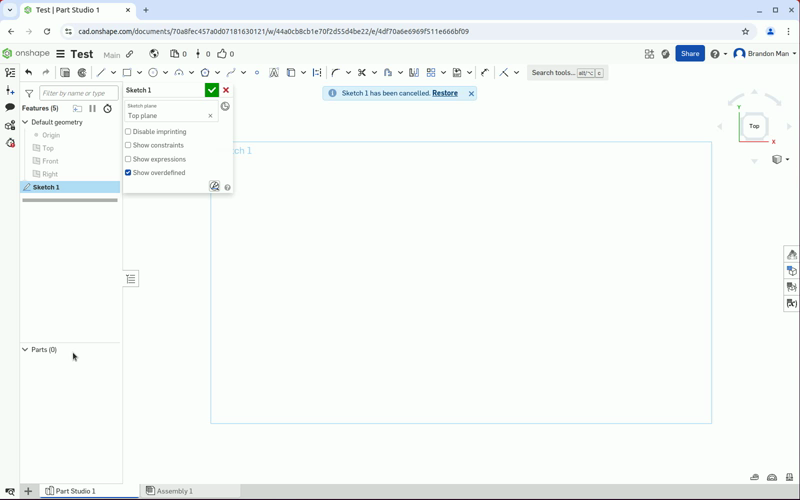
key(l)
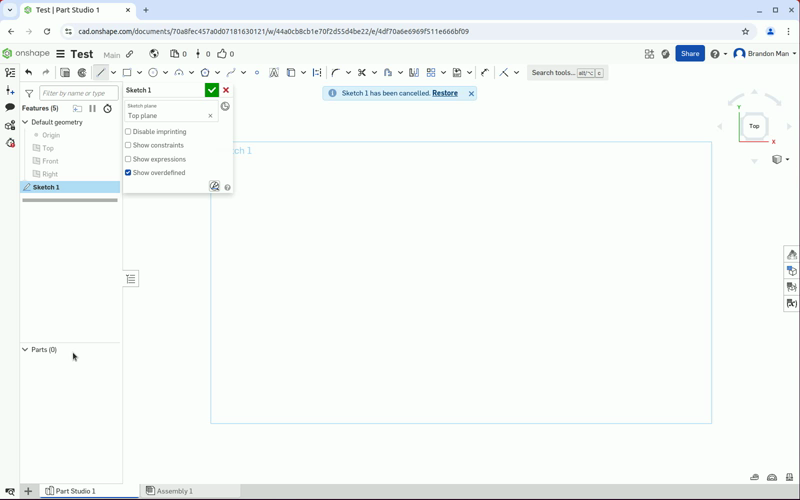
key_down(shift)
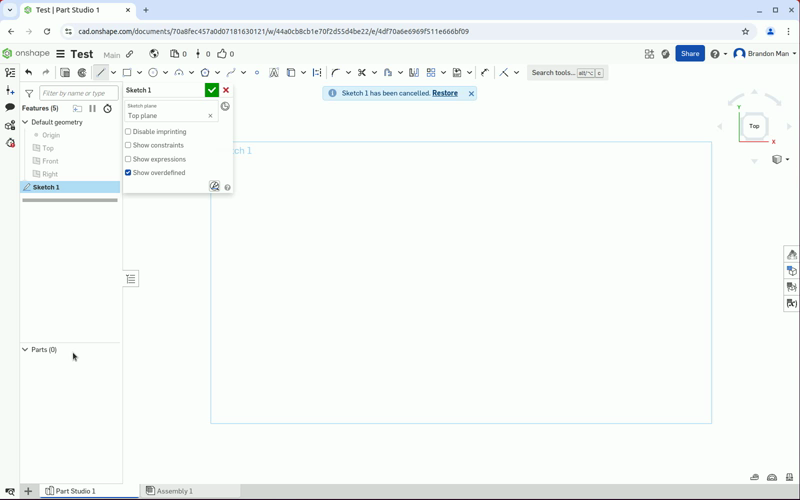
mouse_move(386, 260)
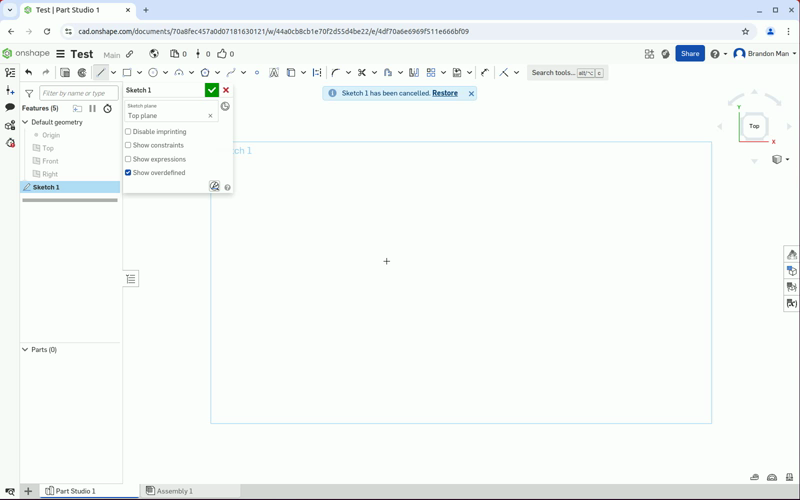
click(386, 260)
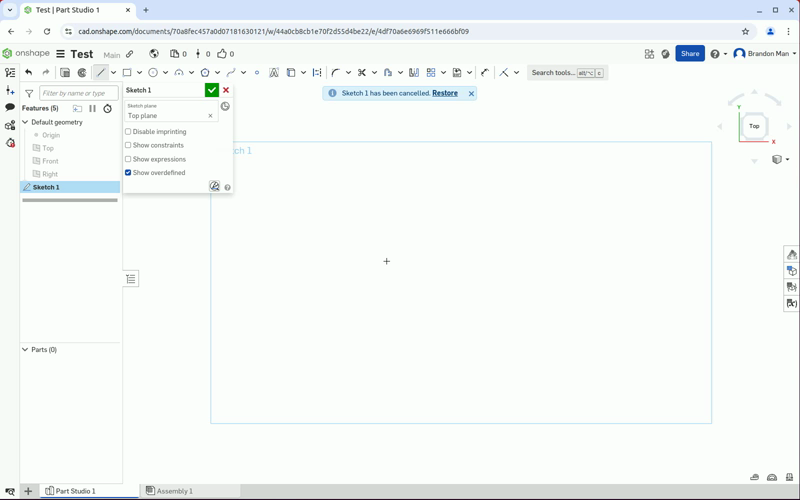
key_up(shift)
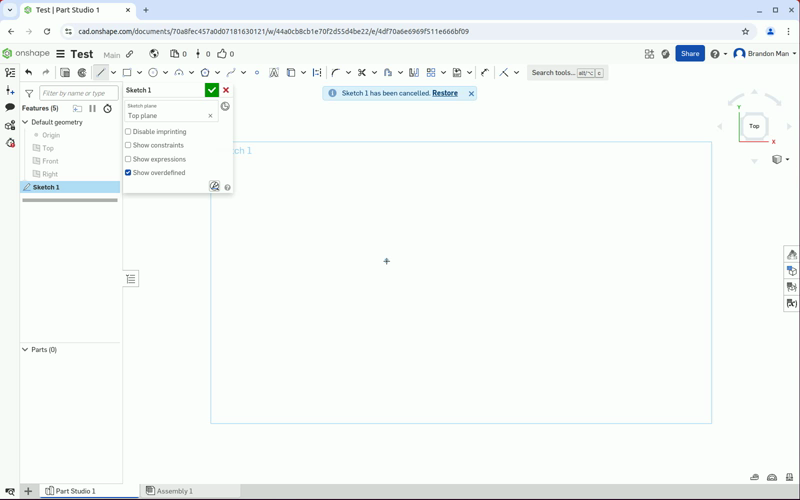
key_down(shift)
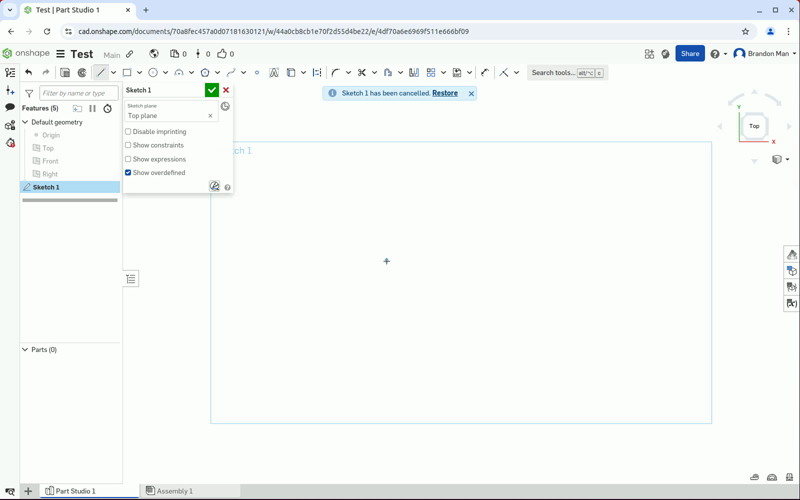
mouse_move(406, 395)
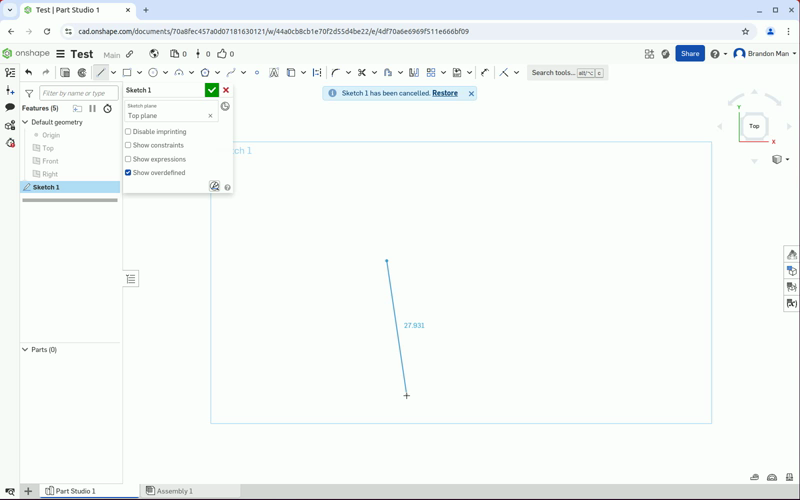
click(406, 395)
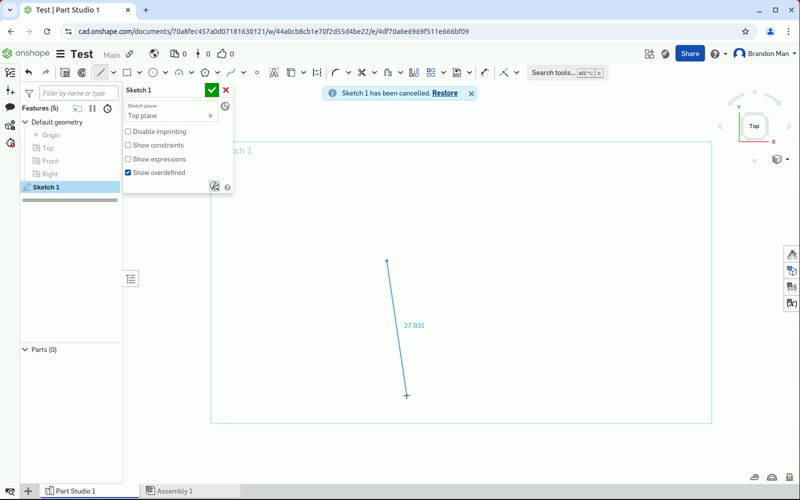
key_up(shift)
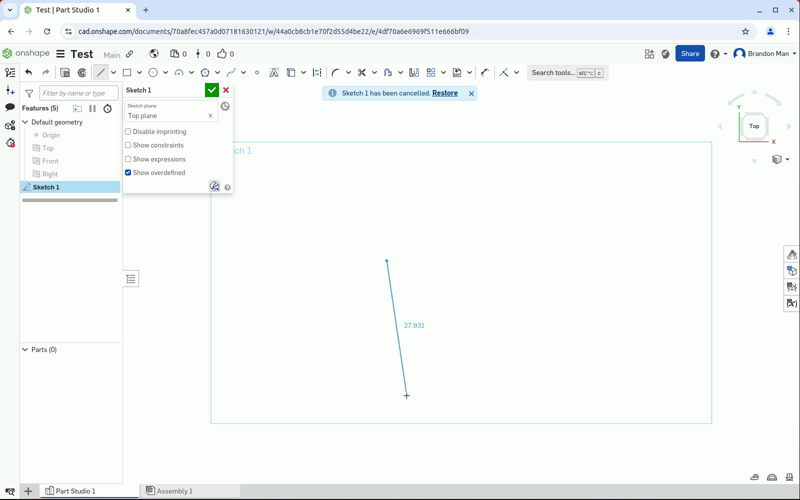
key_down(shift)
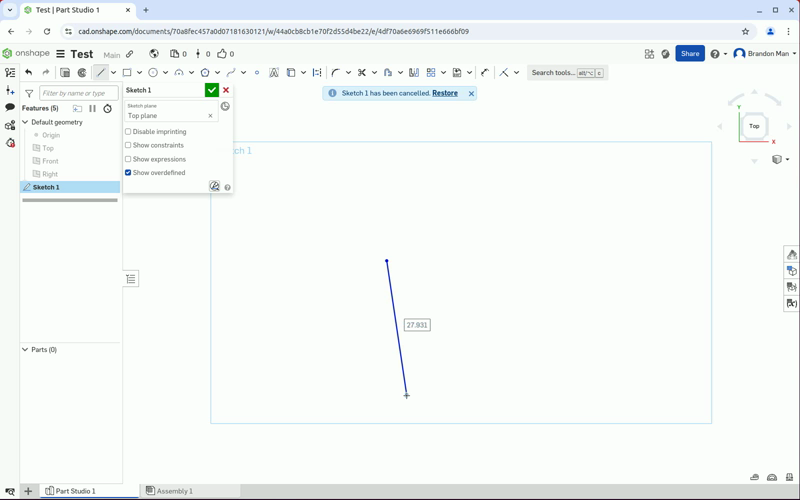
mouse_move(436, 395)
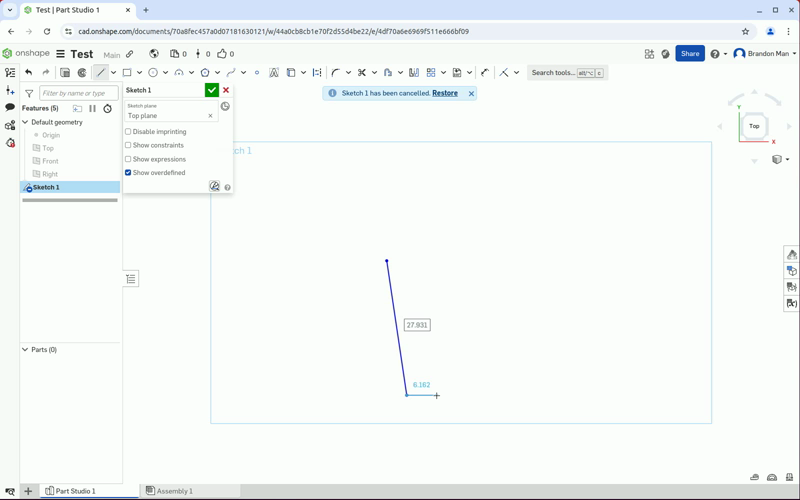
mouse_move(460, 395)
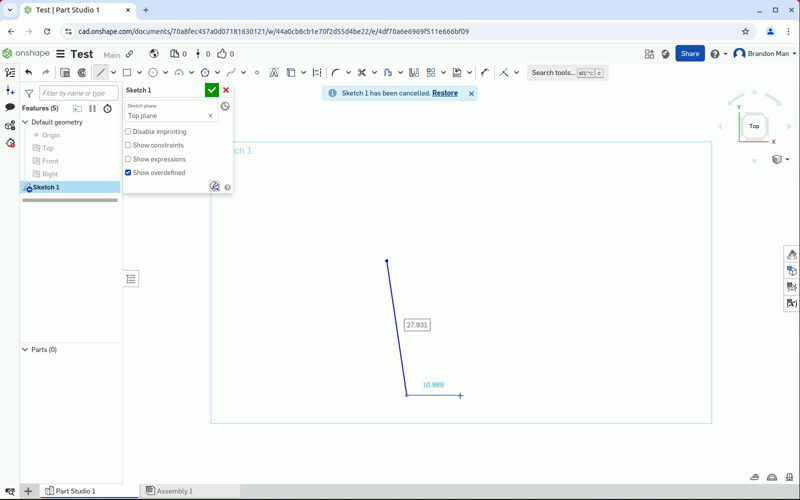
click(460, 395)
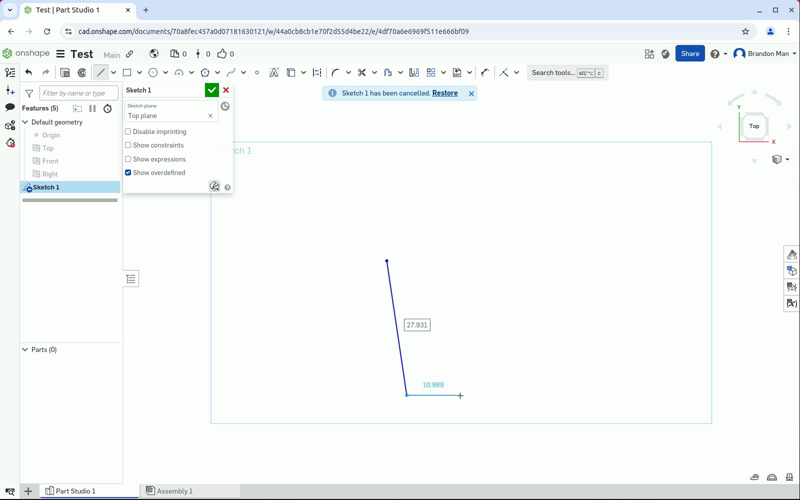
key_up(shift)
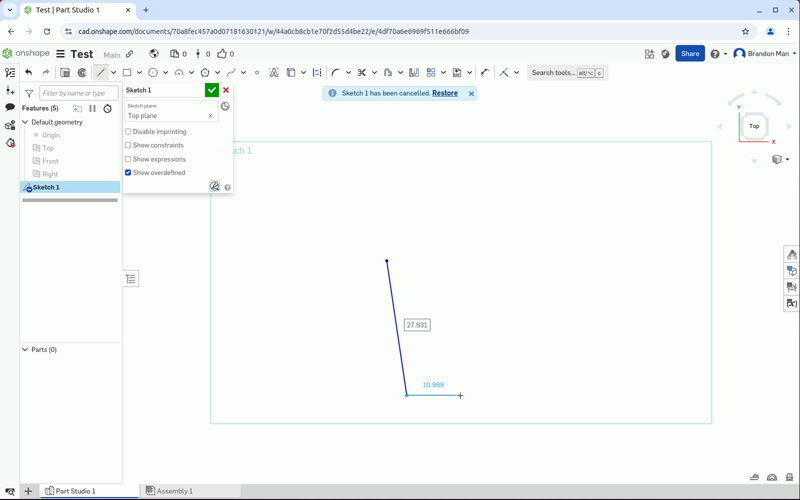
key_down(shift)
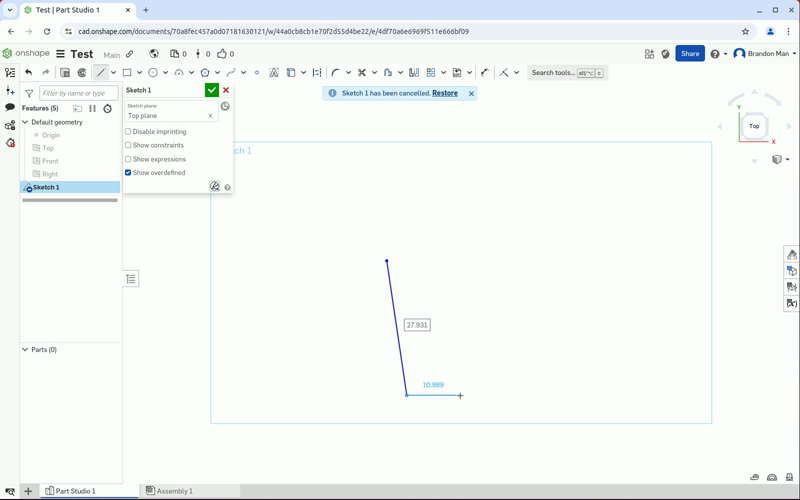
mouse_move(460, 233)
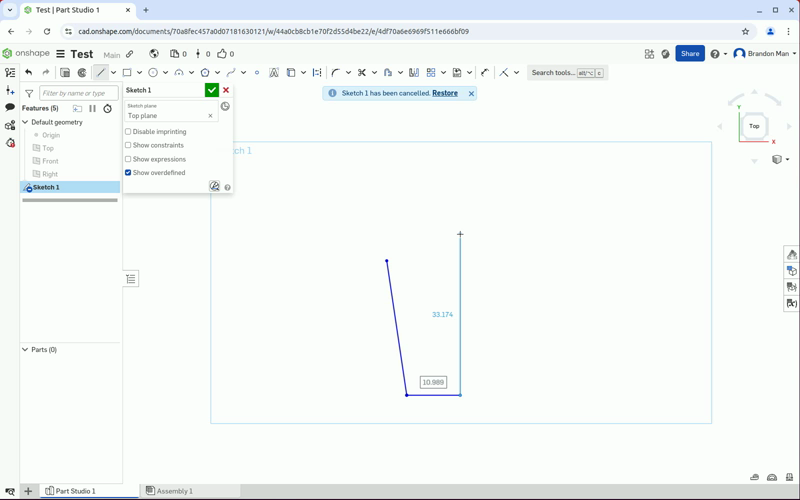
click(460, 233)
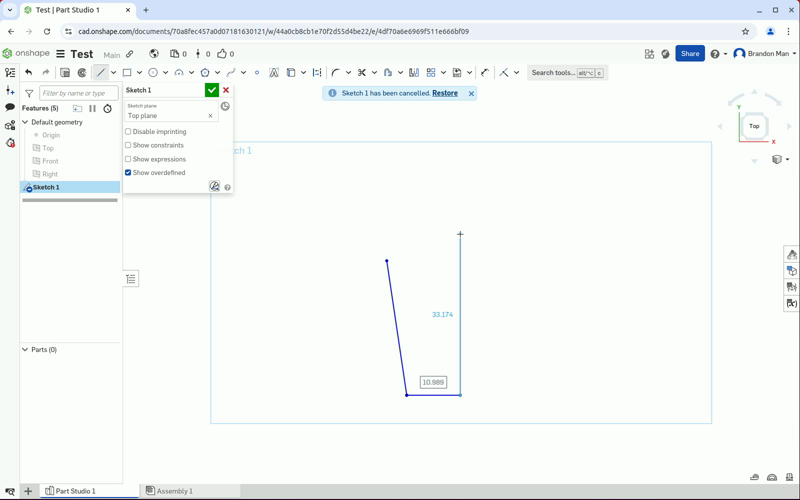
key_up(shift)
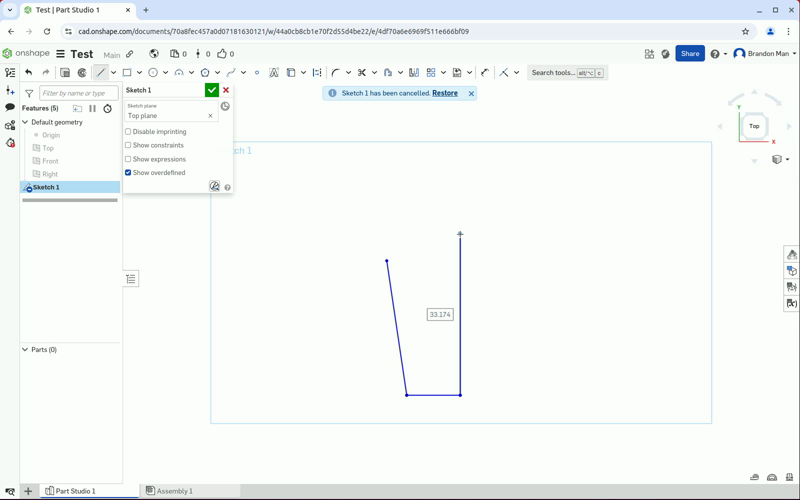
key_down(shift)
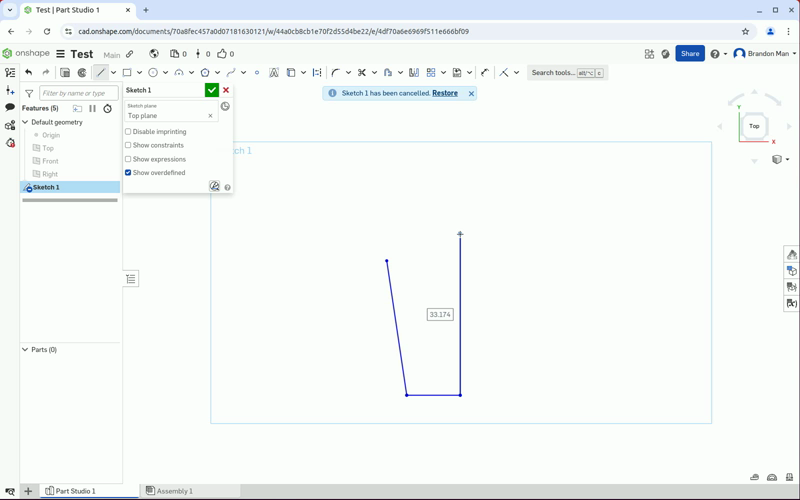
mouse_move(490, 233)
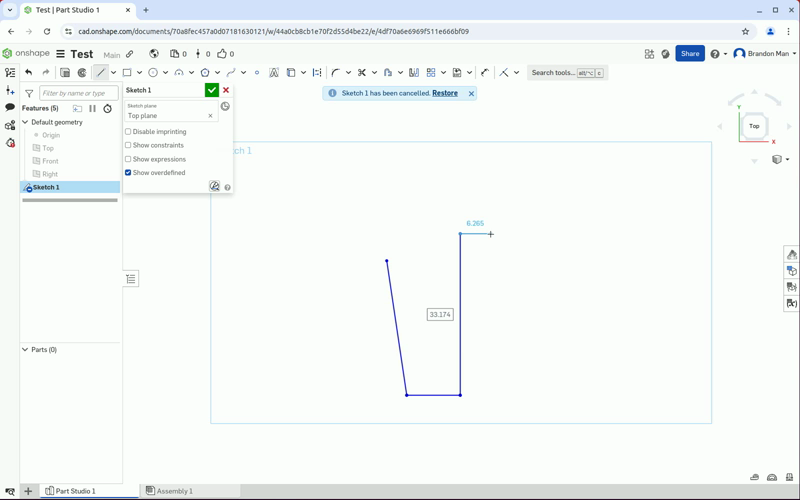
mouse_move(413, 233)
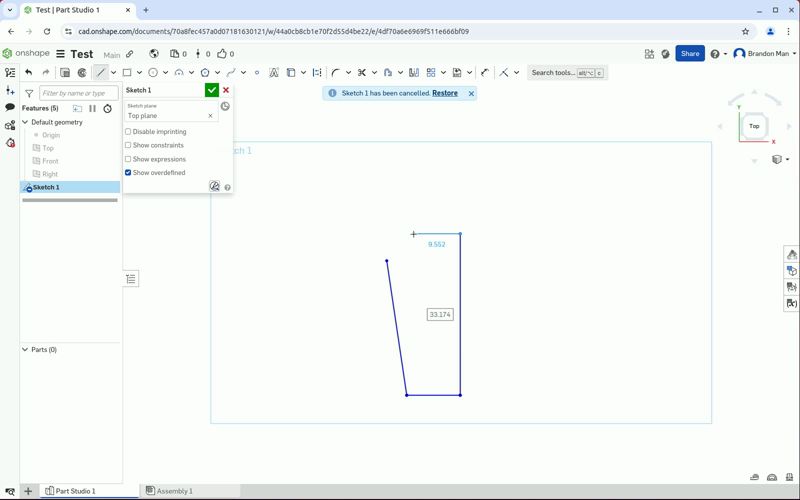
click(413, 233)
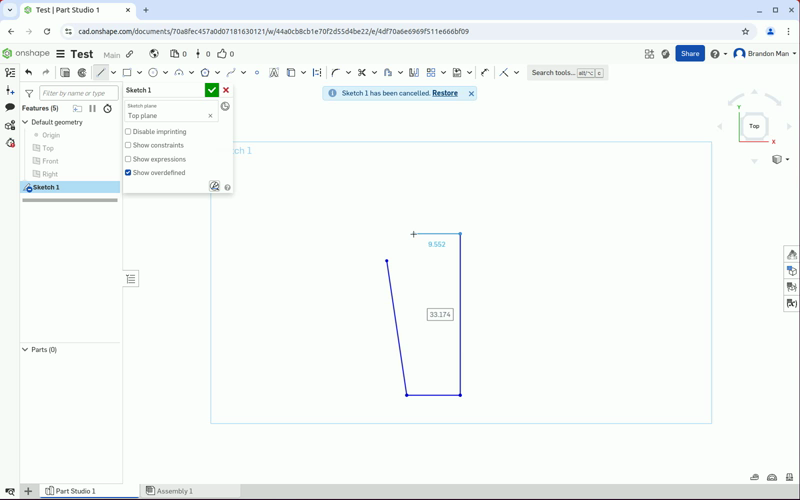
key_up(shift)
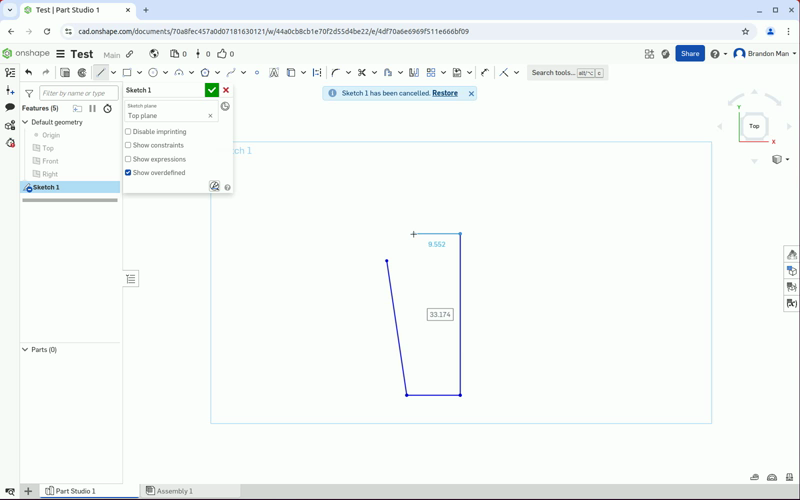
mouse_move(444, 233)
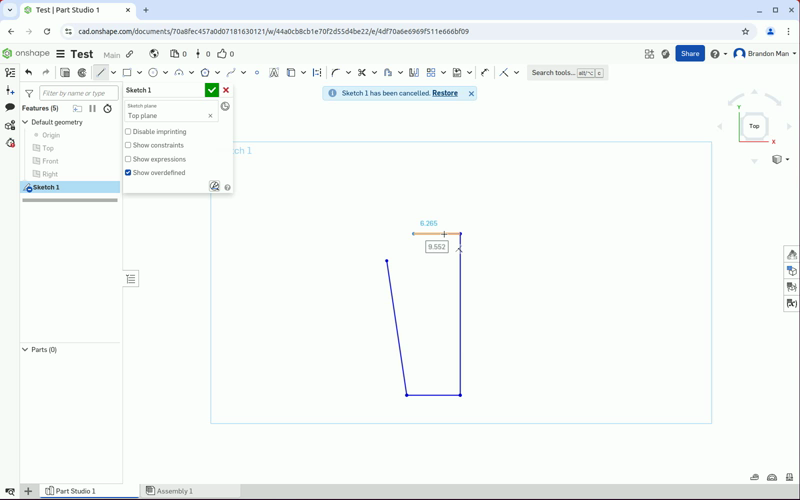
key_down(shift)
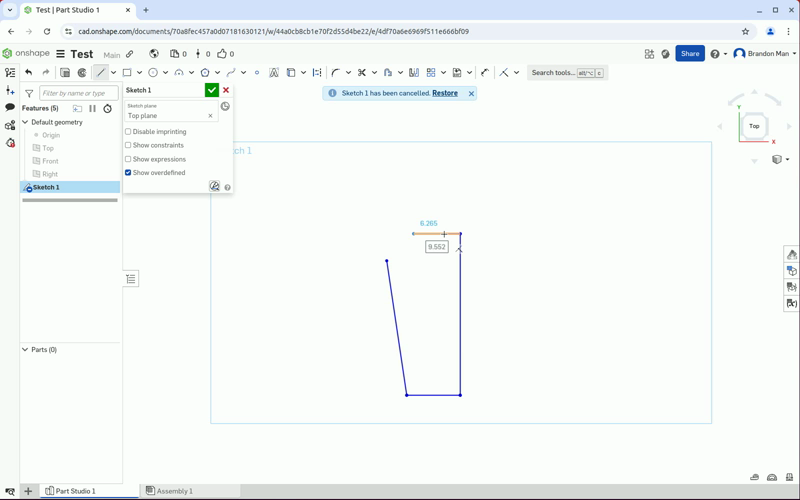
mouse_move(386, 260)
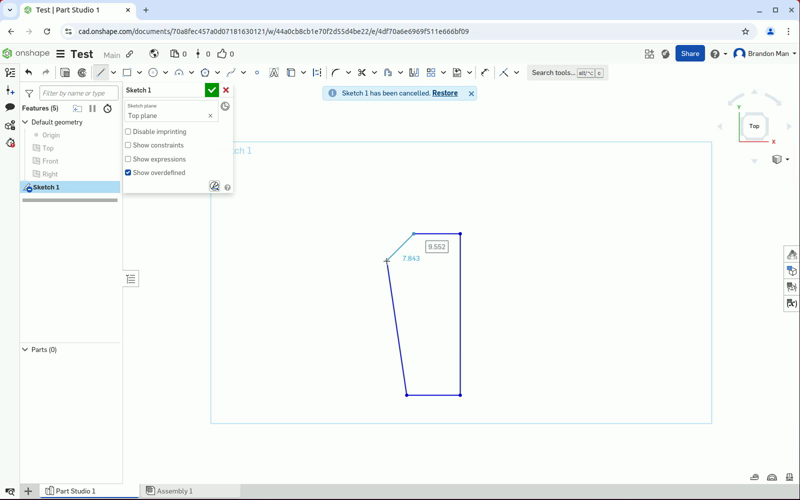
key_up(shift)
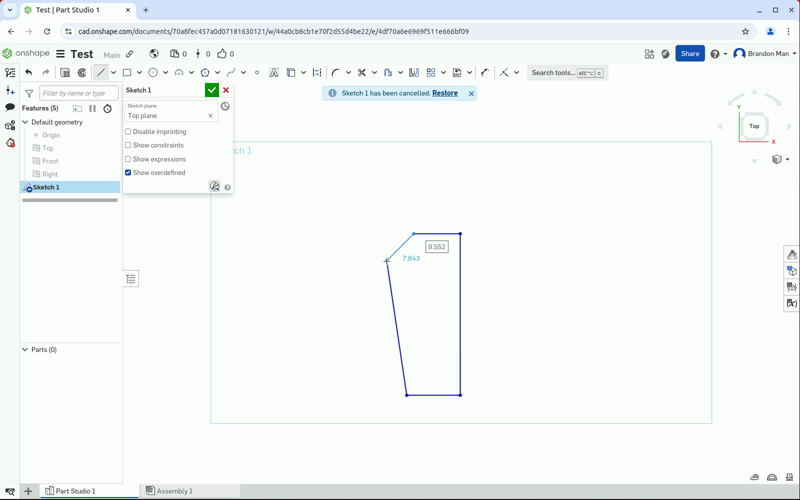
click(386, 260)
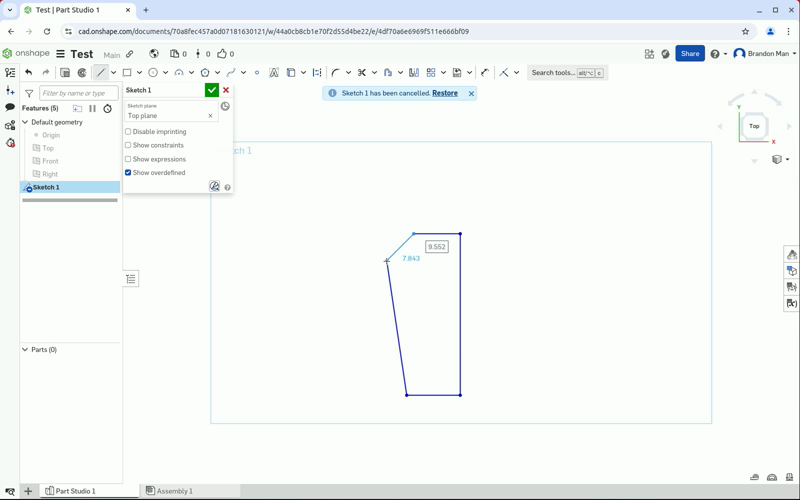
key(esc)
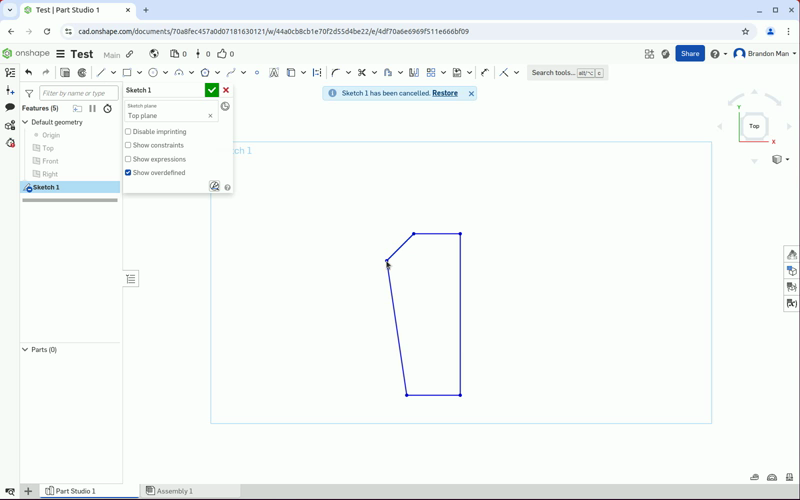
mouse_move(431, 244)
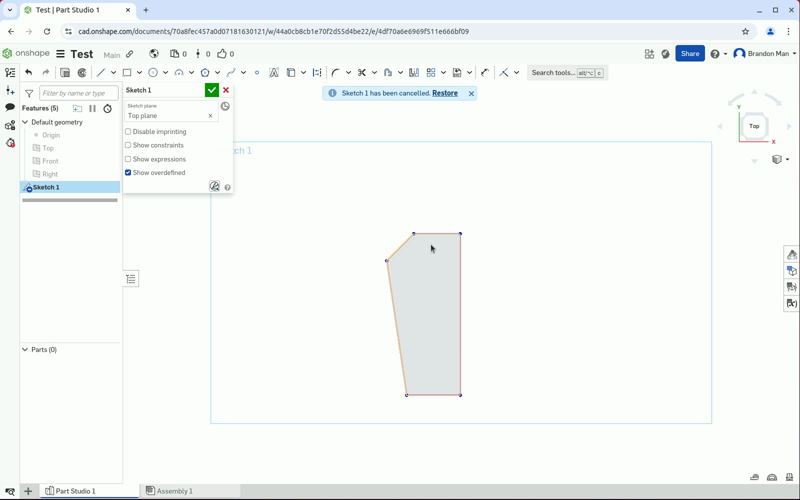
click(431, 244)
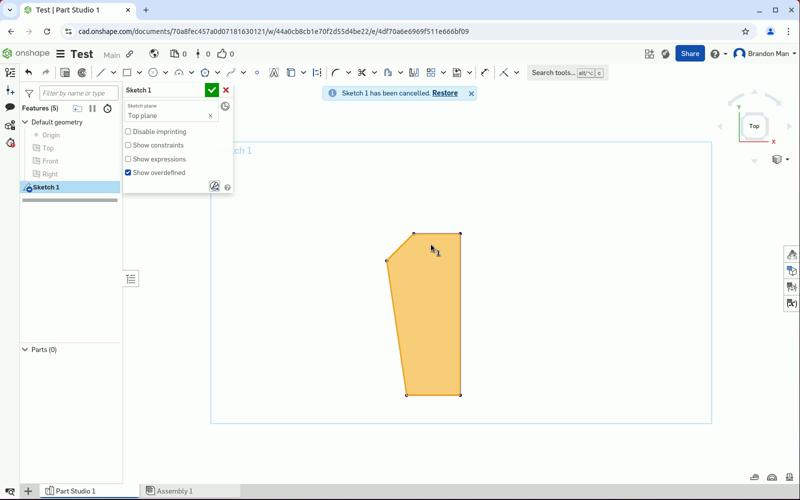
mouse_move(73, 352)
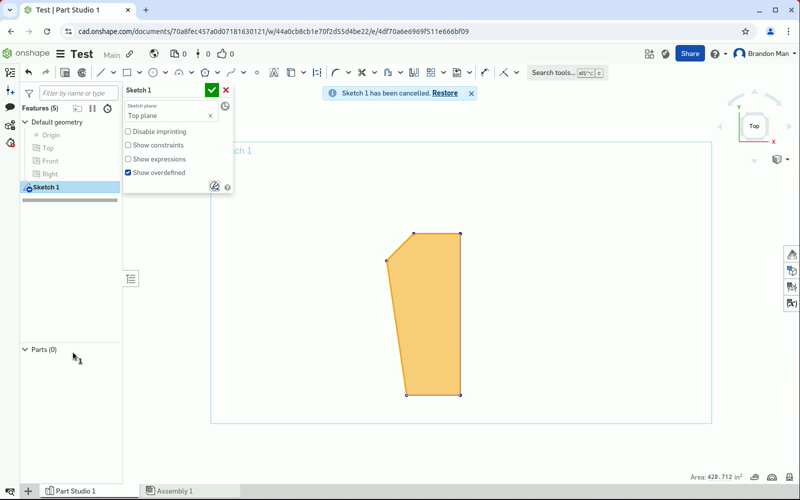
key(shift+y)
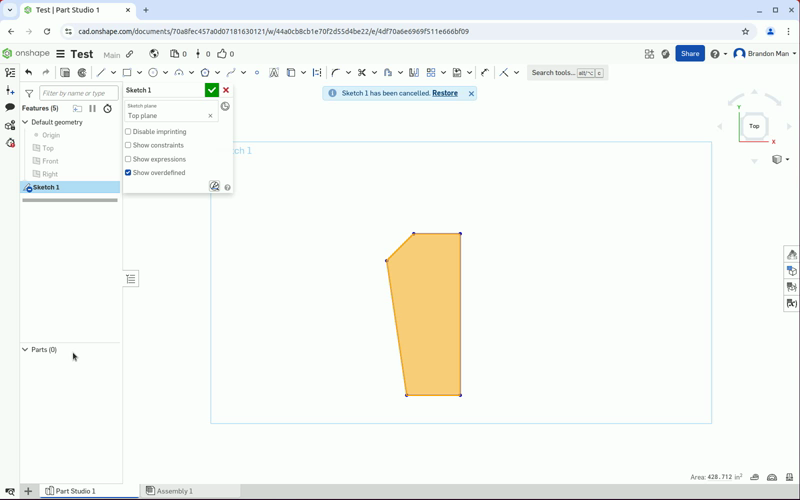
key(shift+e)
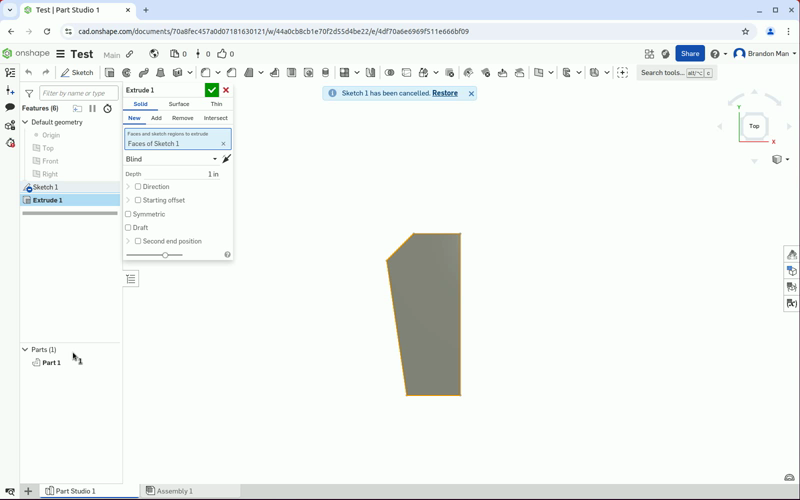
mouse_move(143, 106)
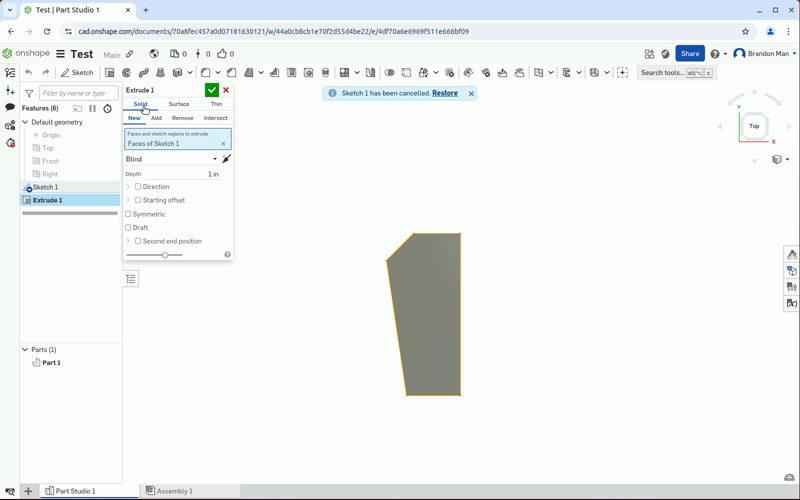
click(143, 106)
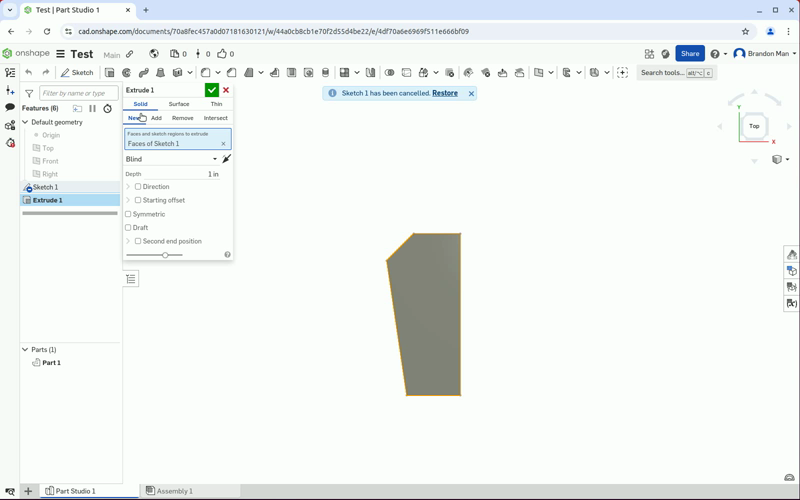
mouse_move(137, 120)
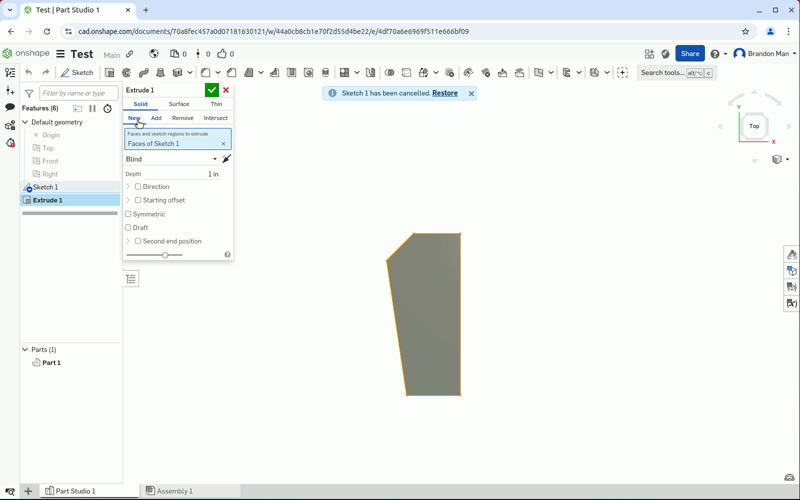
click(137, 120)
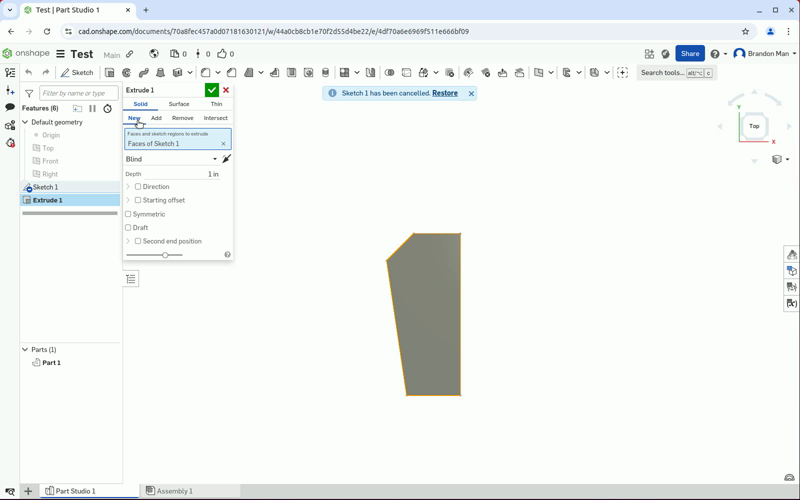
key(tab, 4)
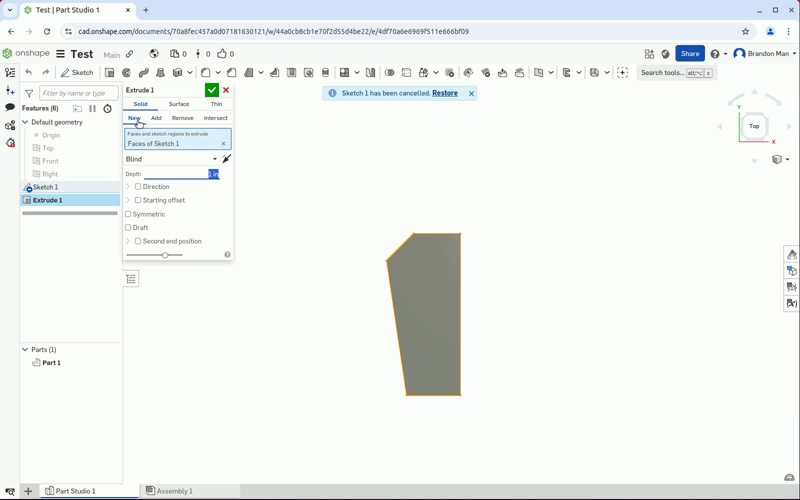
text(1.444)
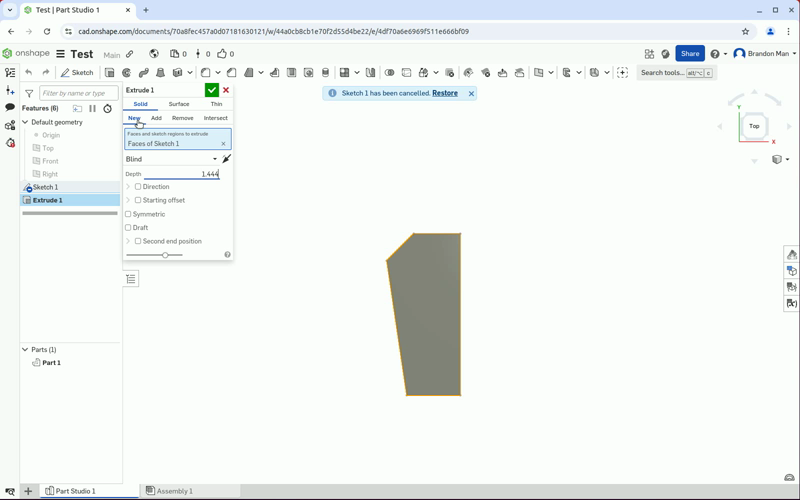
key(enter)
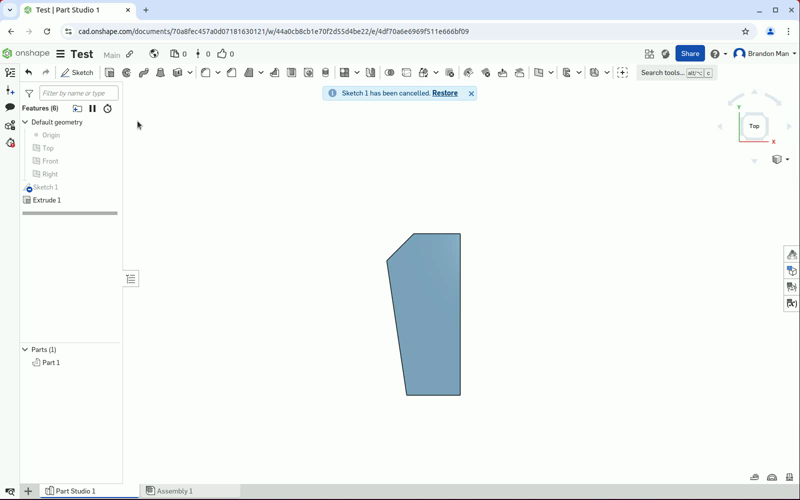
key(shift+h)
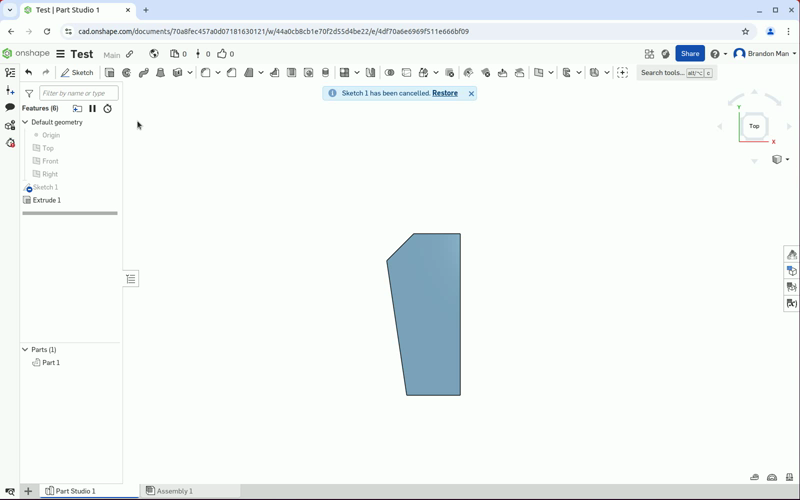
key(shift+h)
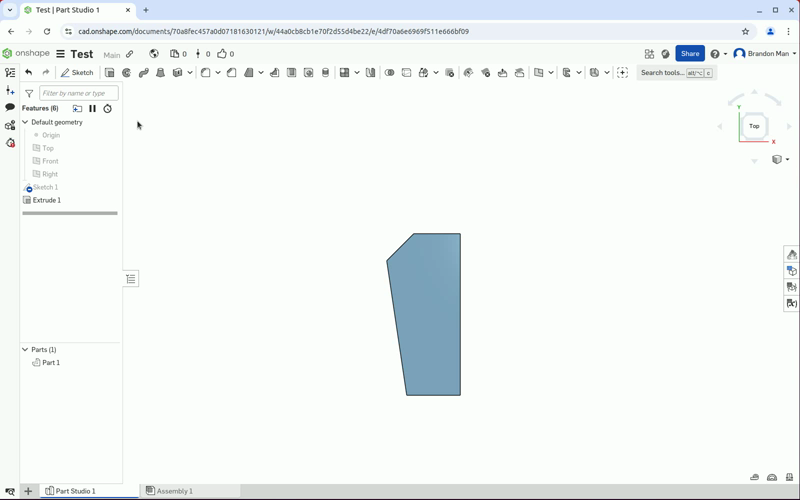
mouse_move(73, 189)
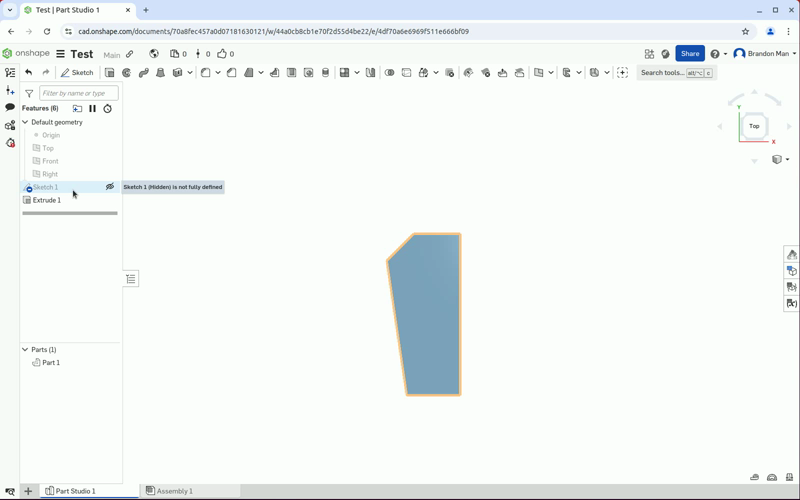
click(73, 189)
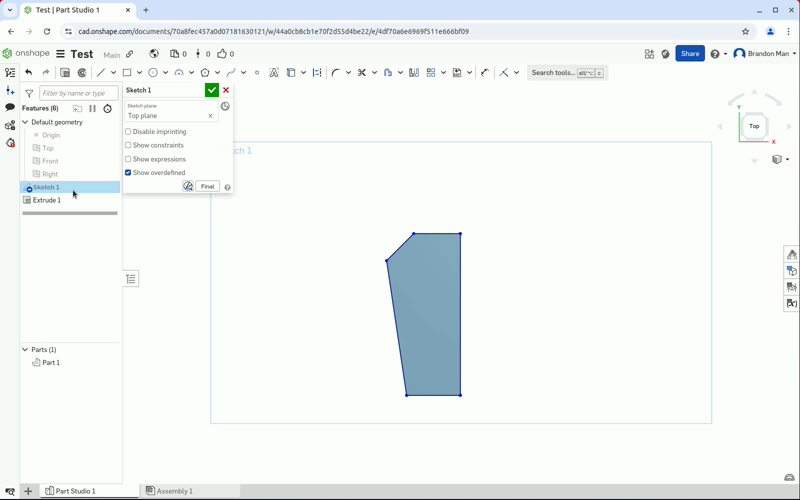
mouse_move(229, 92)
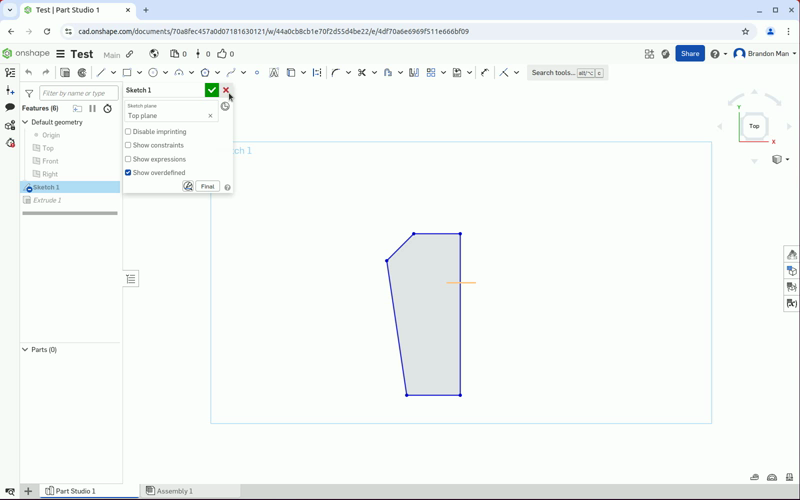
click(229, 92)
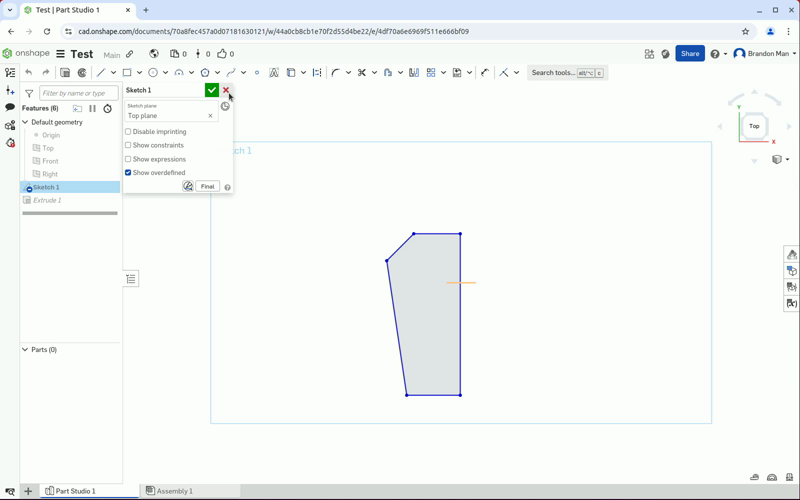
key(shift+s)
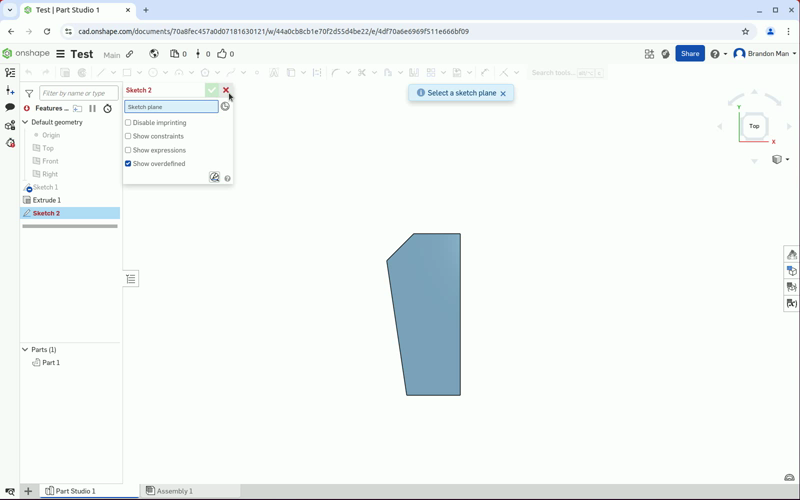
mouse_move(73, 150)
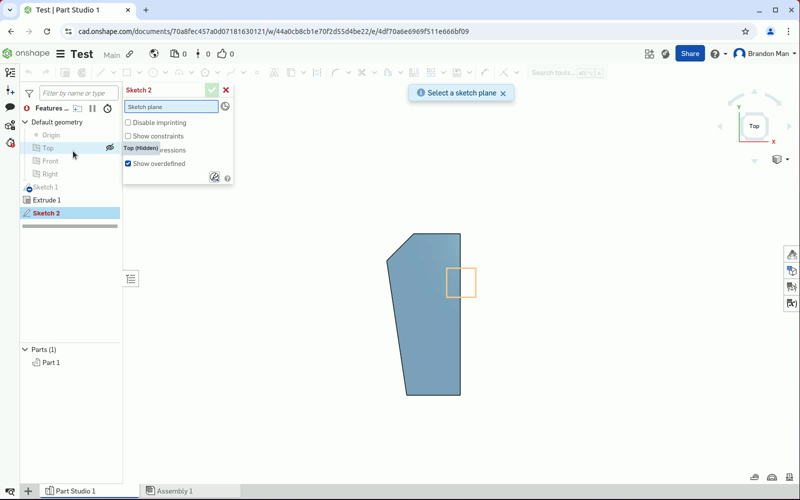
click(73, 150)
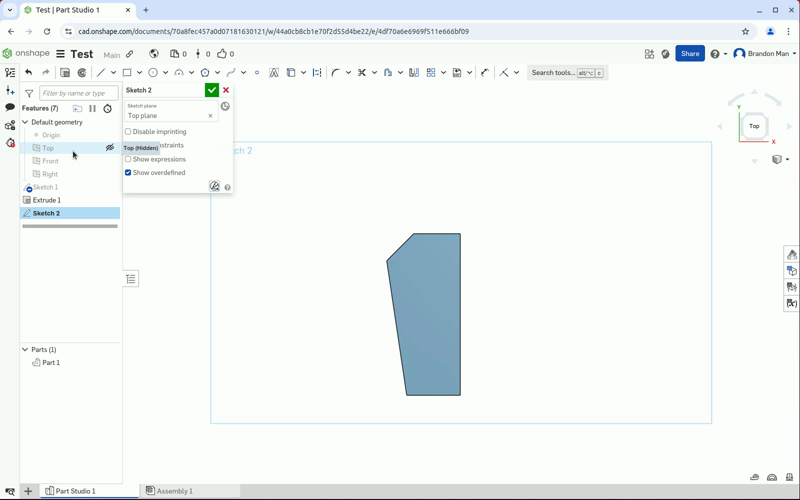
mouse_move(73, 352)
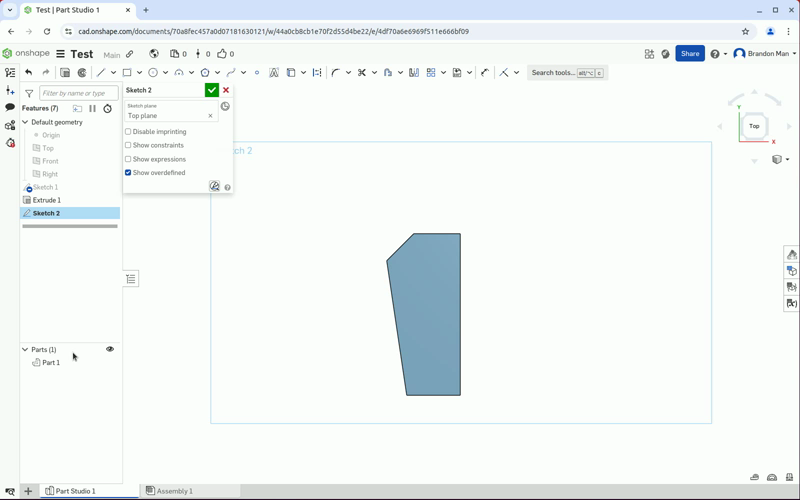
key(y)
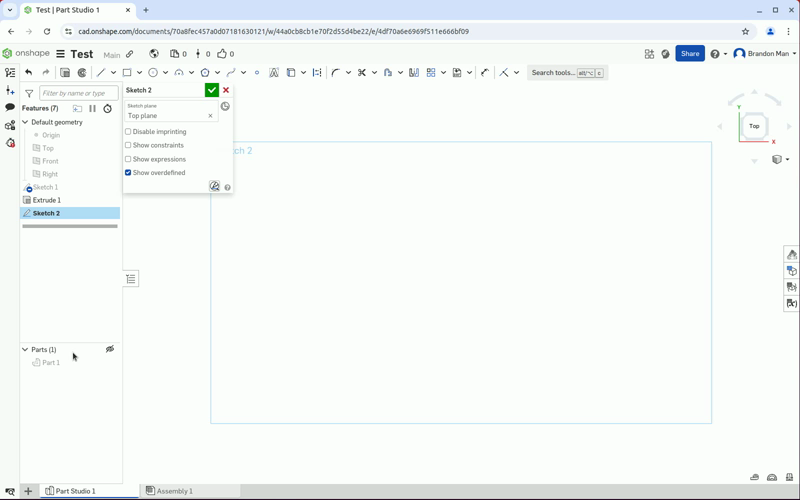
key(l)
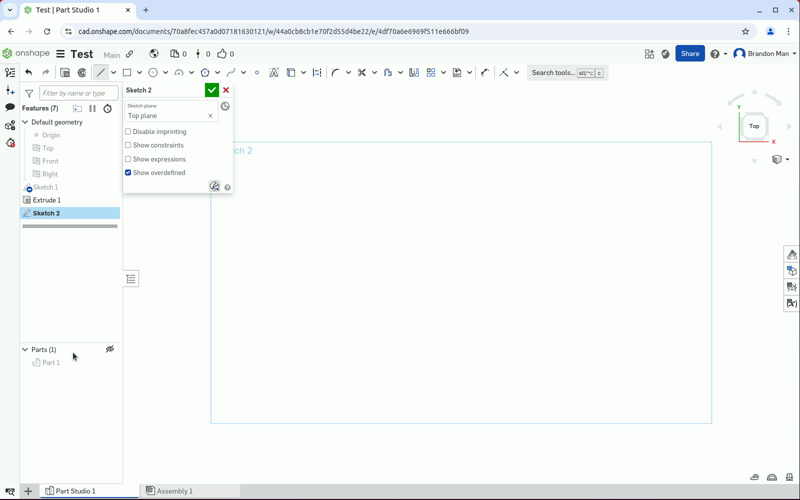
key_down(shift)
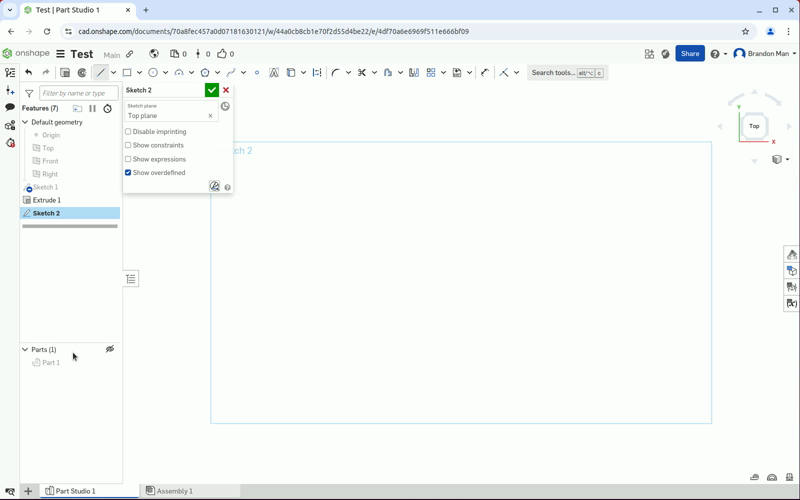
mouse_move(460, 395)
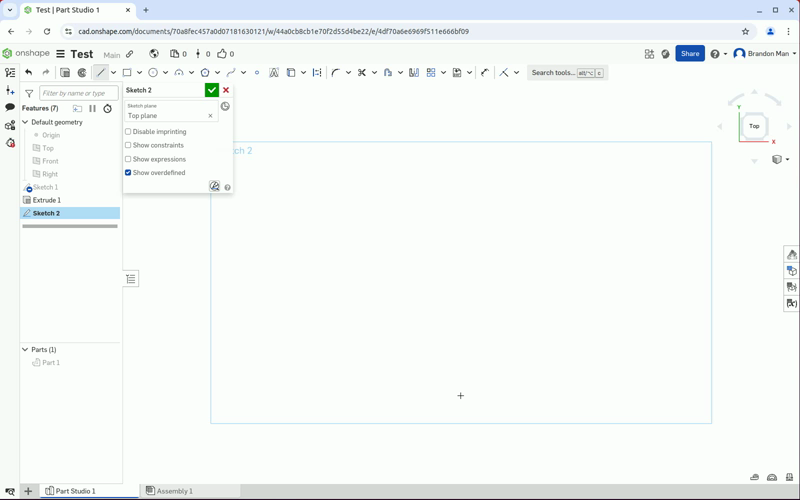
click(460, 395)
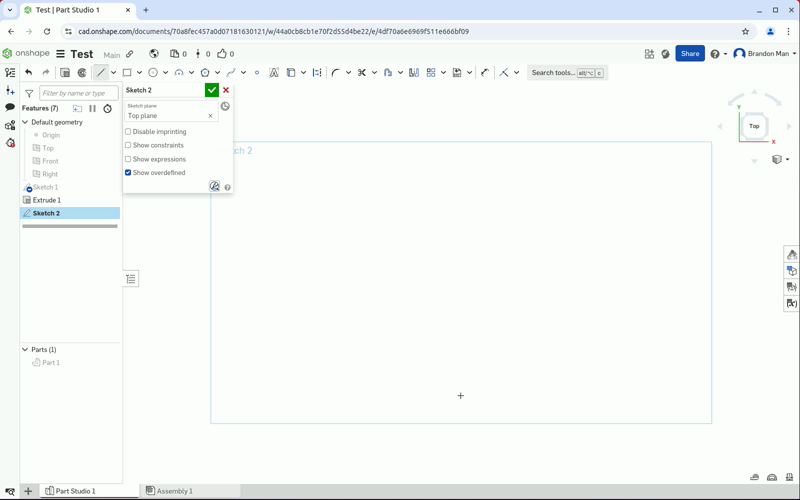
key_up(shift)
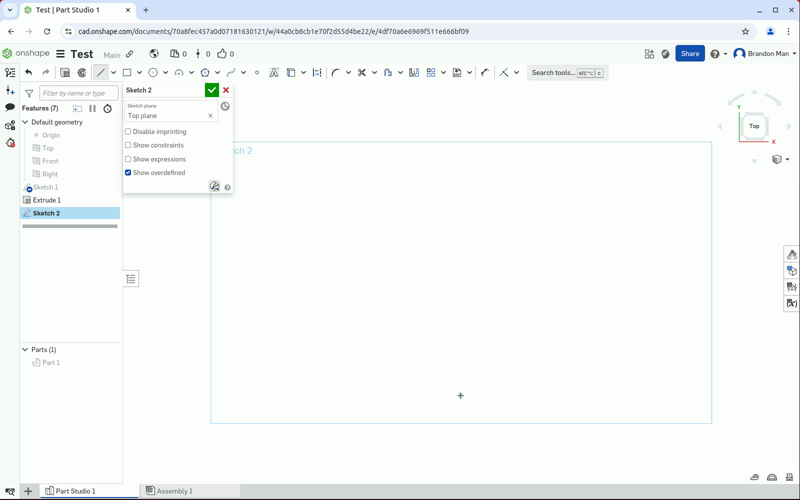
key_down(shift)
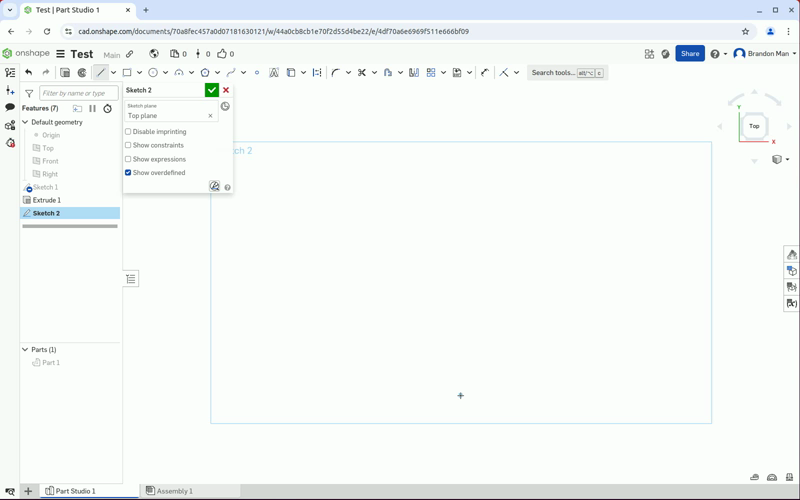
mouse_move(490, 395)
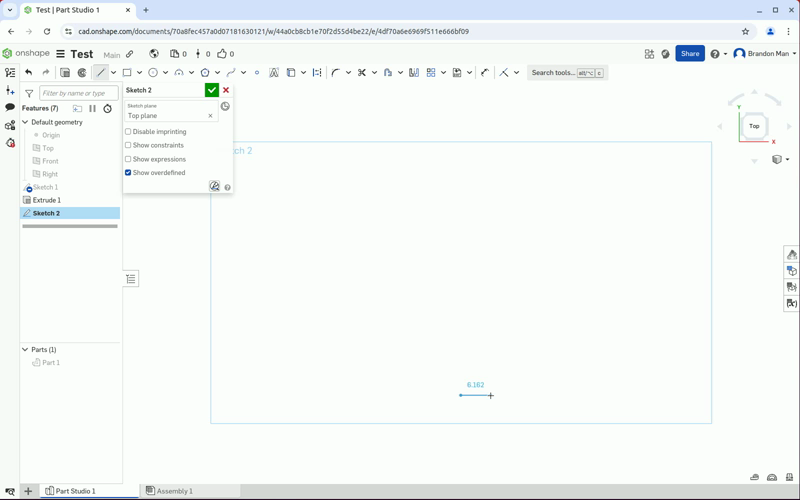
mouse_move(515, 395)
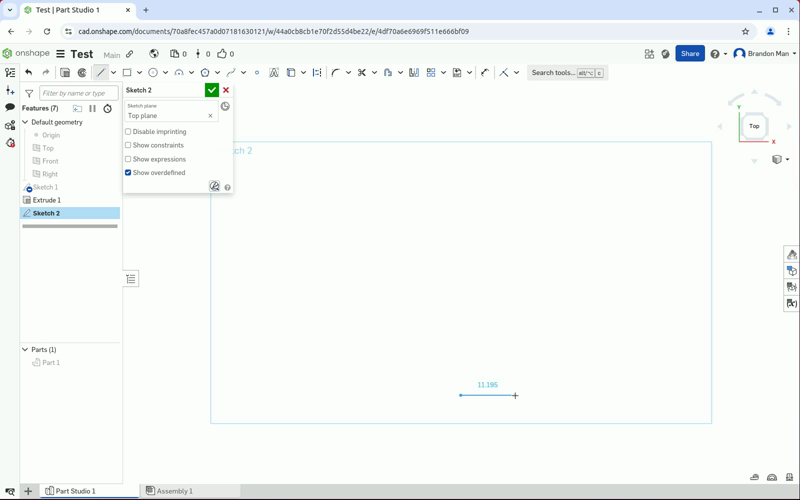
click(515, 395)
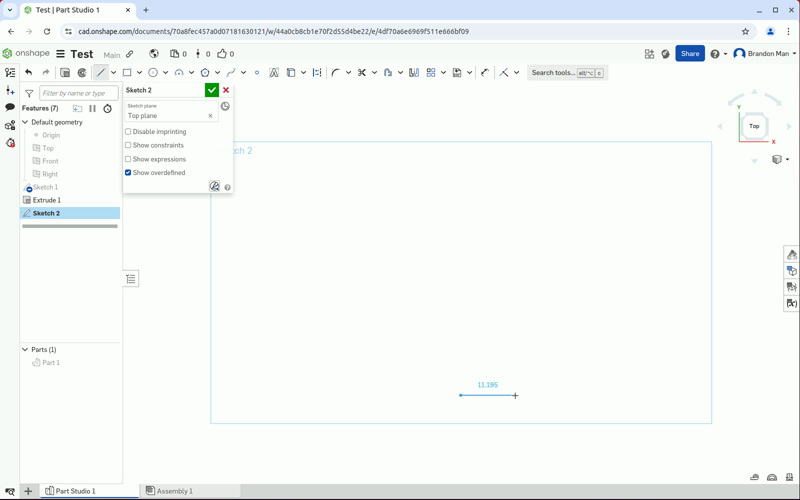
key_up(shift)
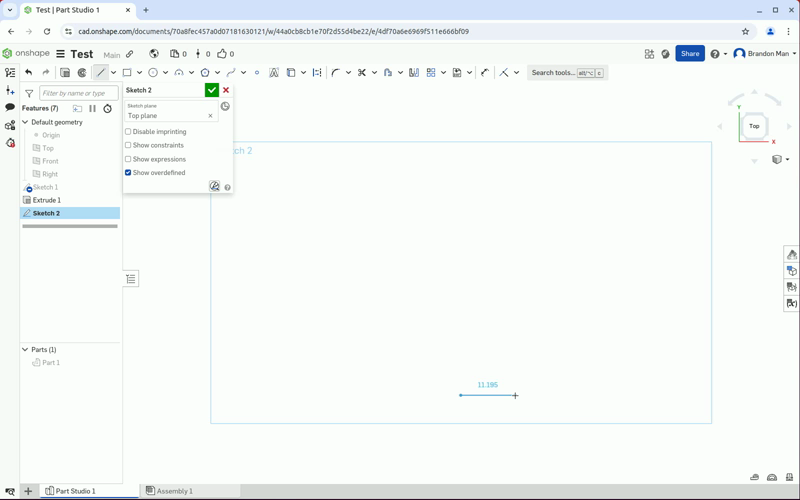
key_down(shift)
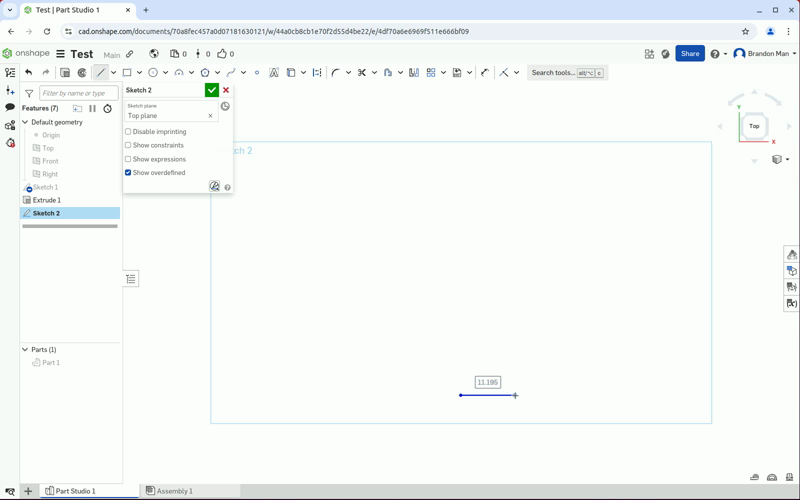
mouse_move(535, 261)
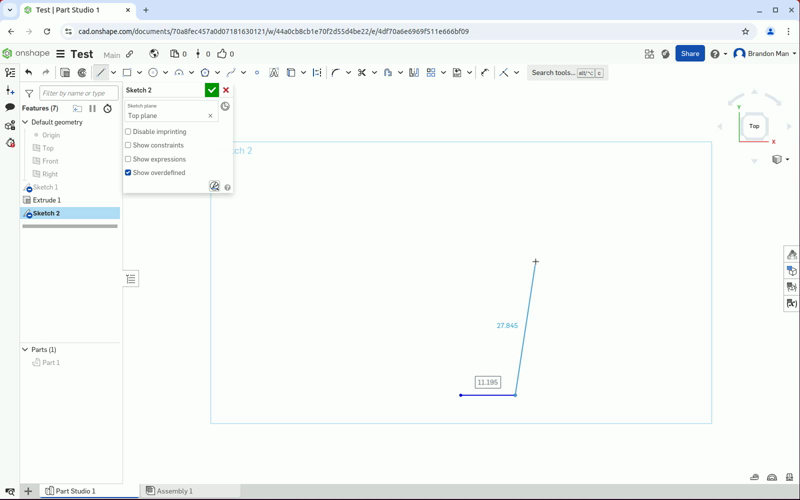
click(535, 261)
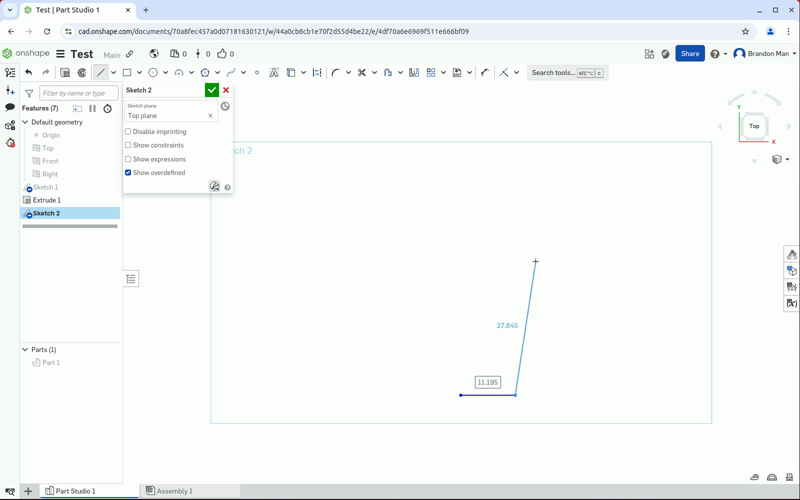
key_up(shift)
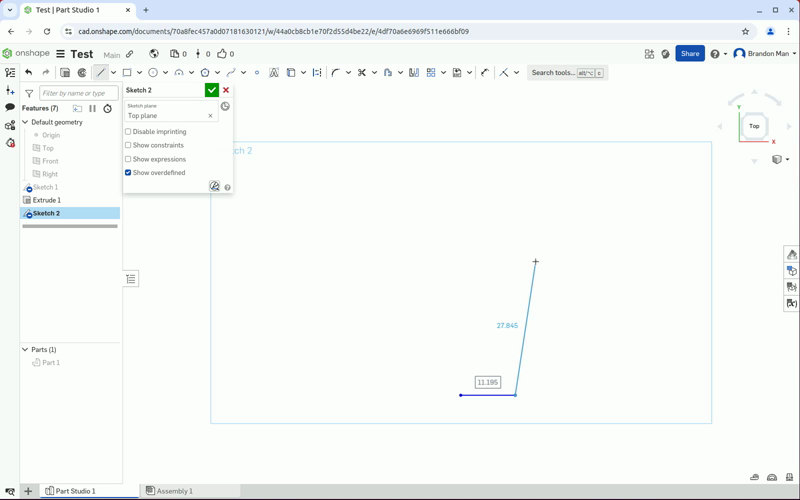
key_down(shift)
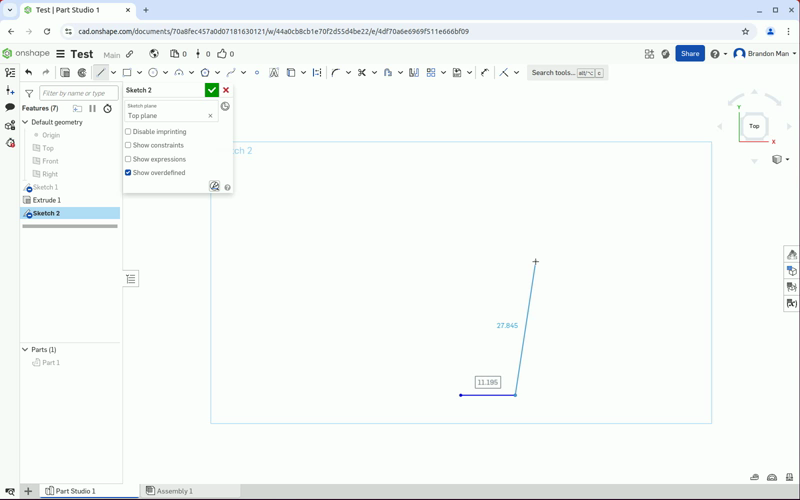
mouse_move(565, 261)
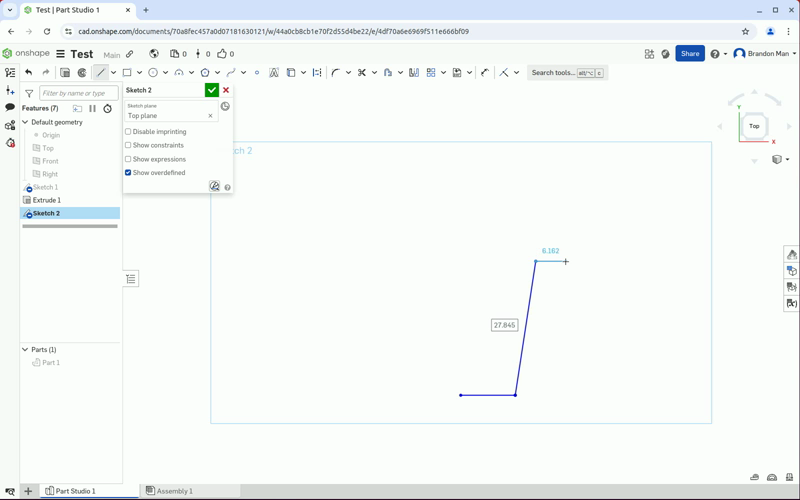
mouse_move(508, 234)
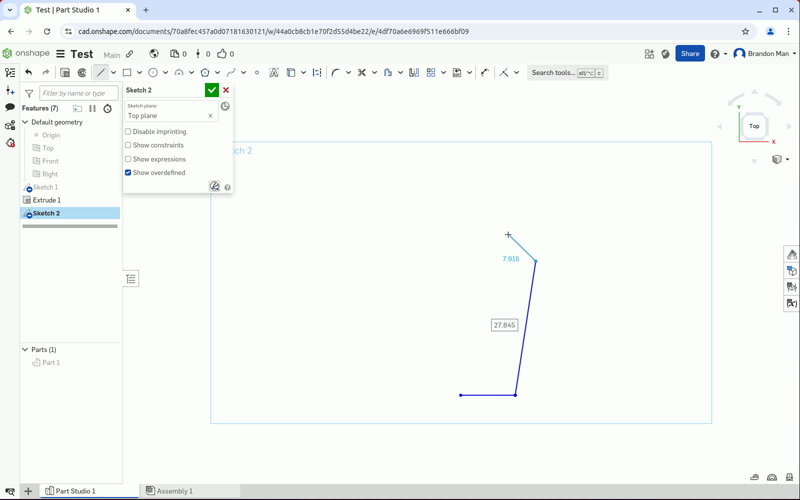
click(508, 234)
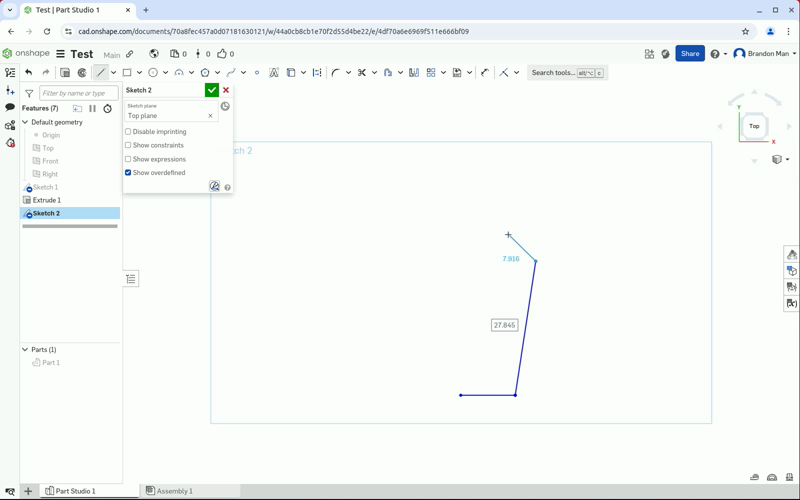
key_up(shift)
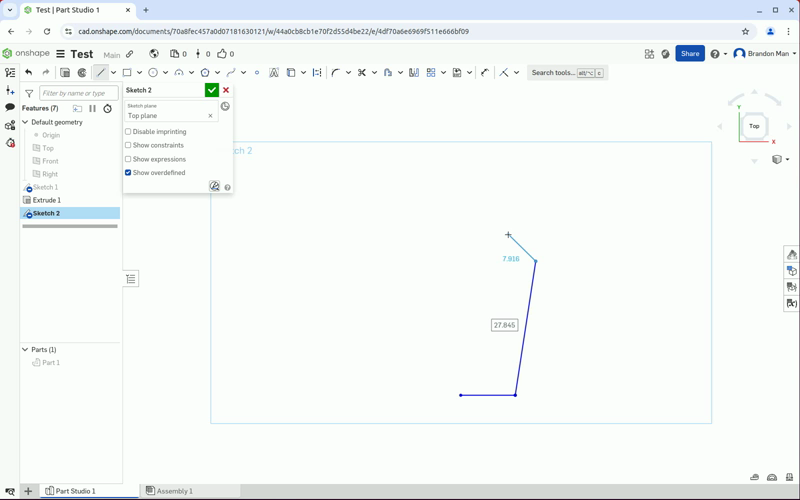
key_down(shift)
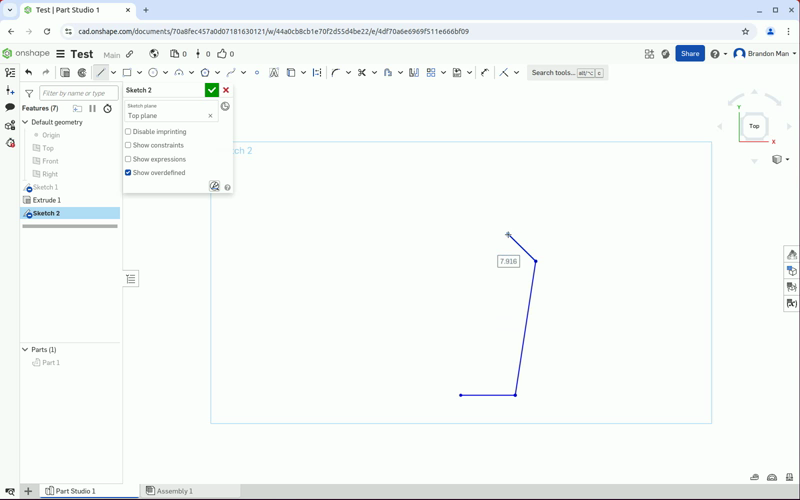
mouse_move(538, 234)
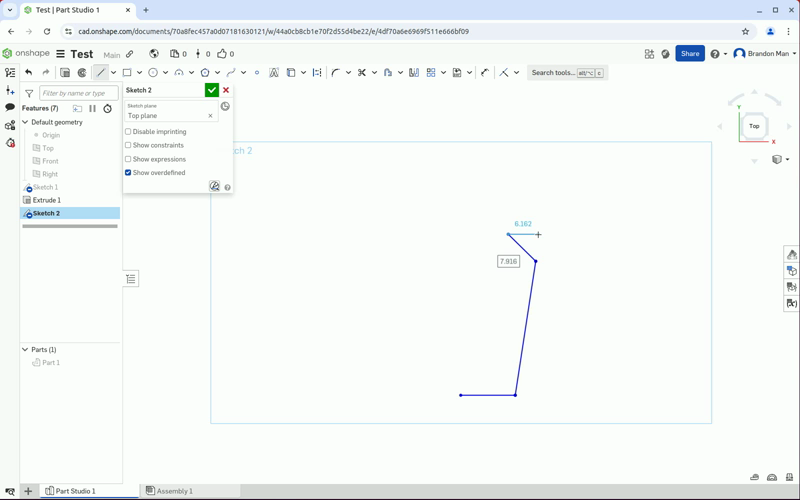
mouse_move(460, 234)
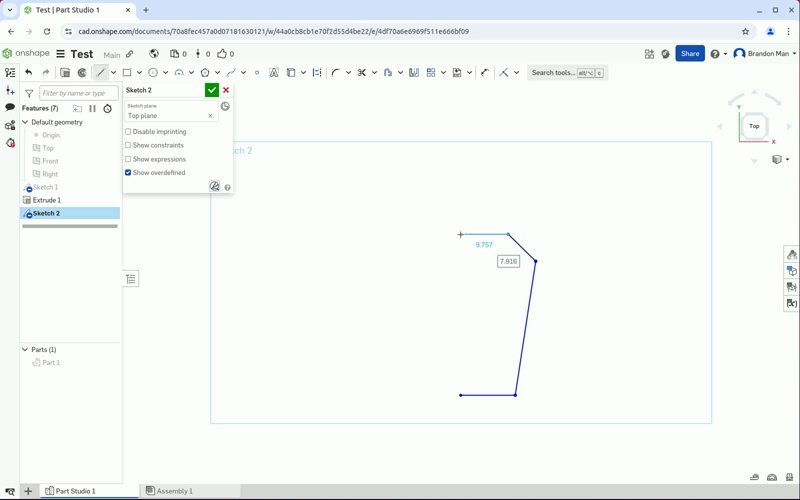
click(460, 234)
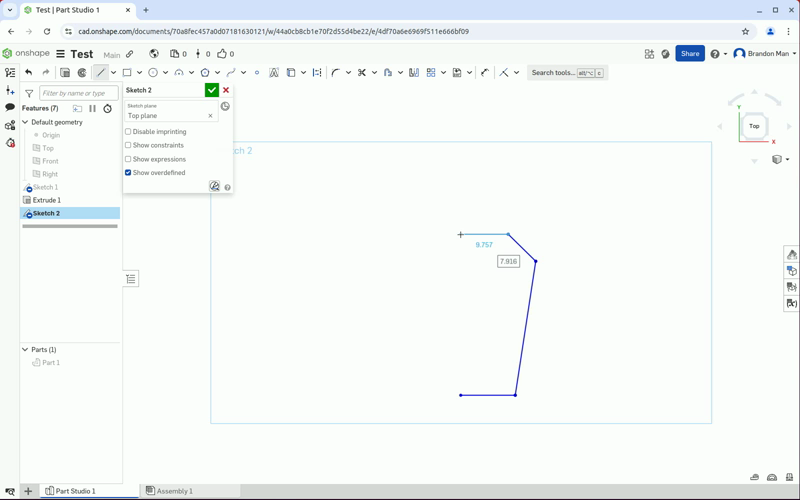
key_up(shift)
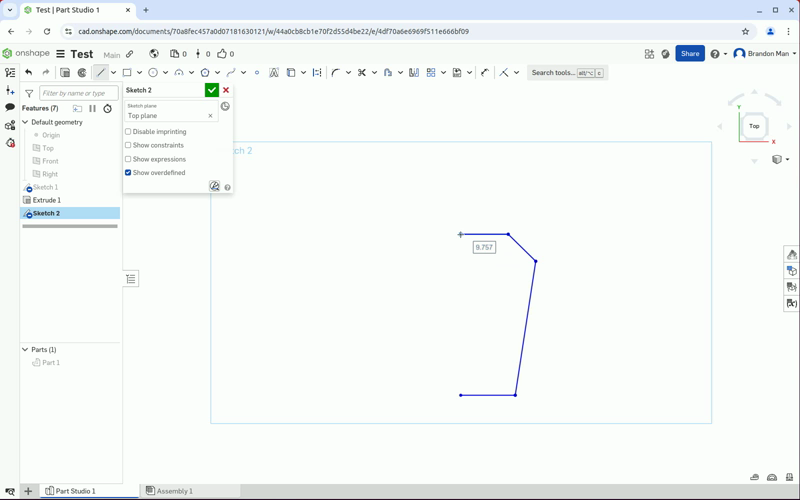
key_down(shift)
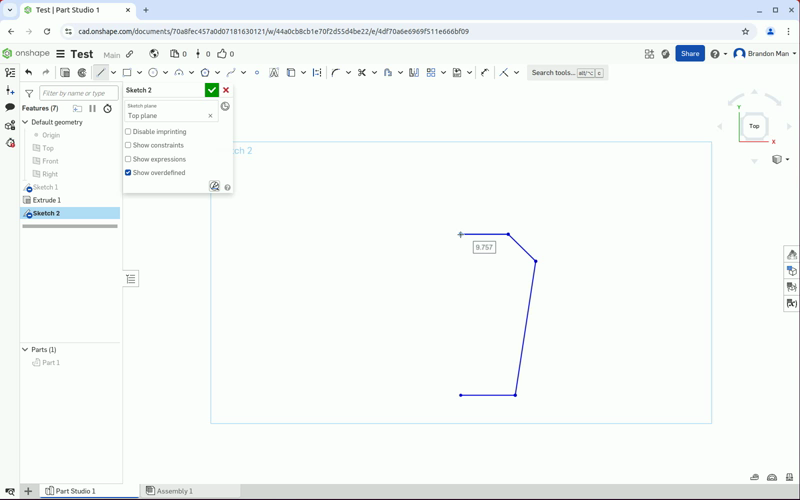
mouse_move(460, 395)
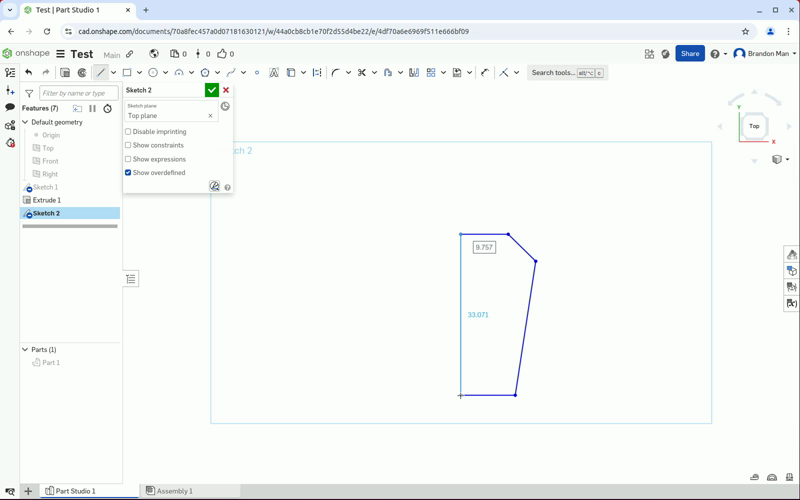
key_up(shift)
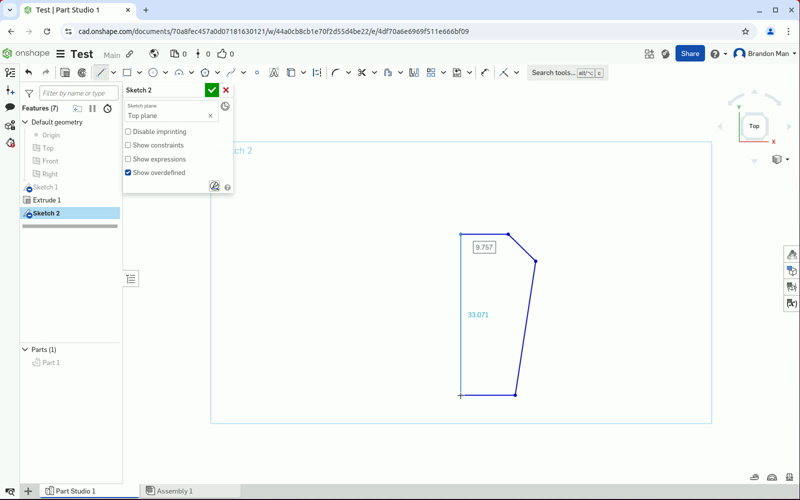
click(460, 395)
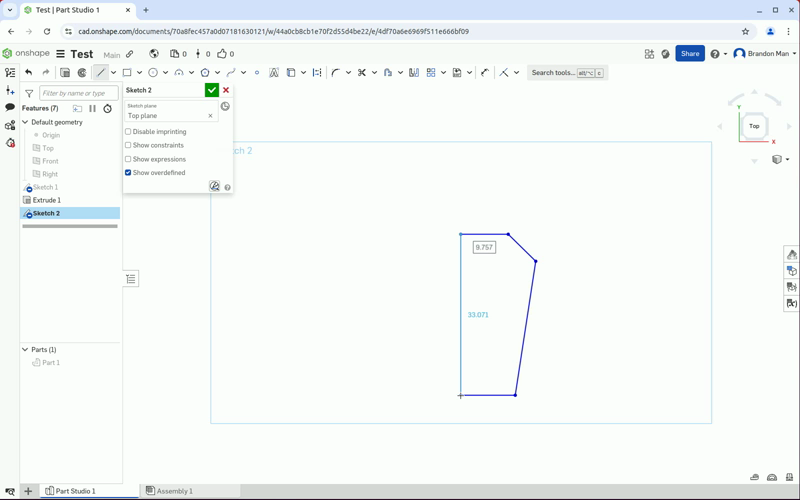
key(esc)
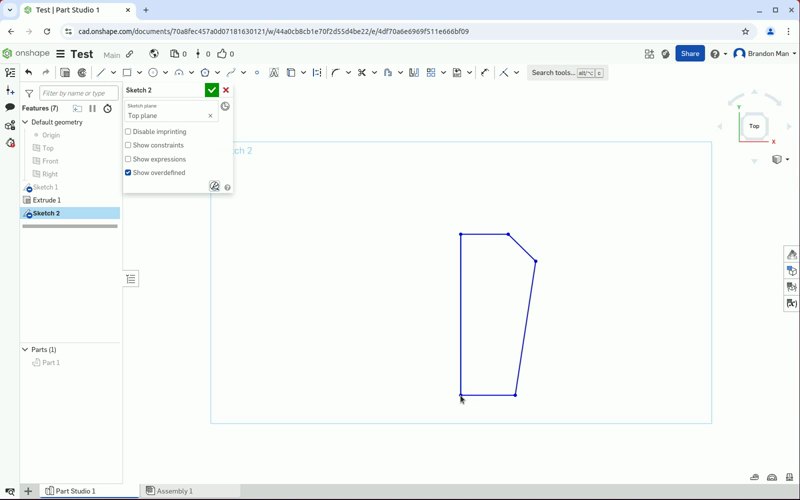
mouse_move(478, 326)
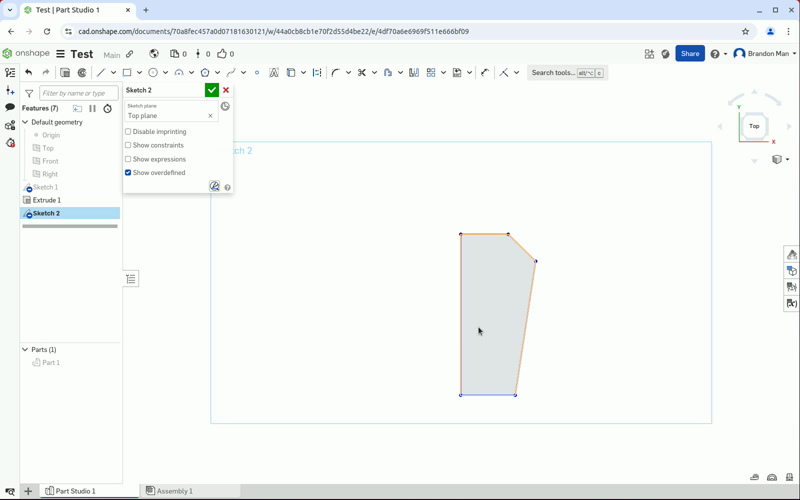
click(478, 326)
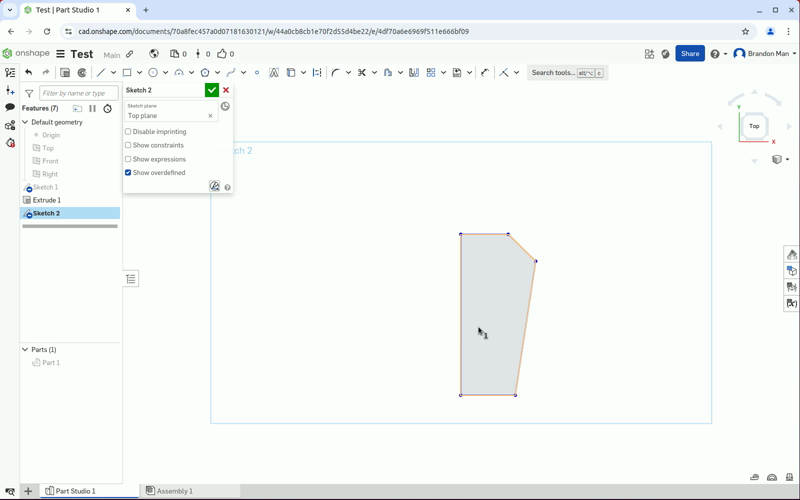
mouse_move(73, 352)
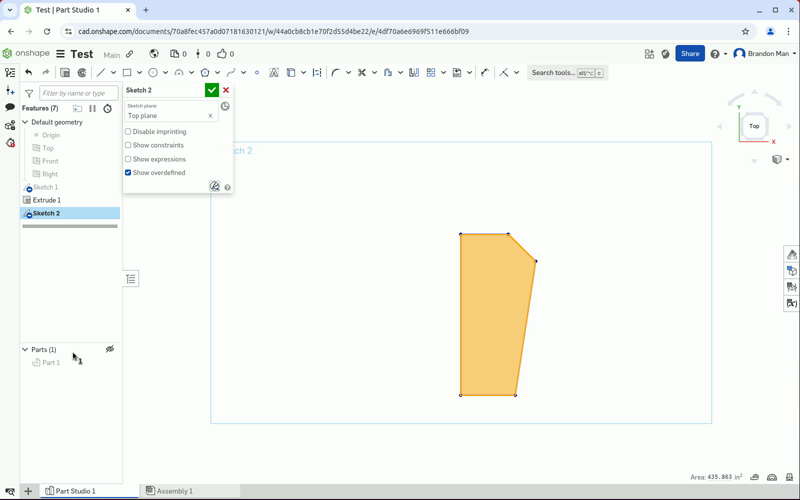
key(shift+y)
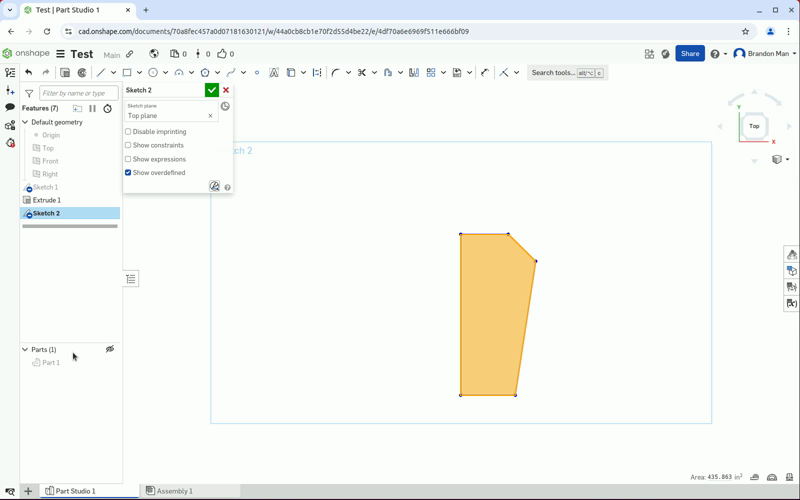
key(shift+e)
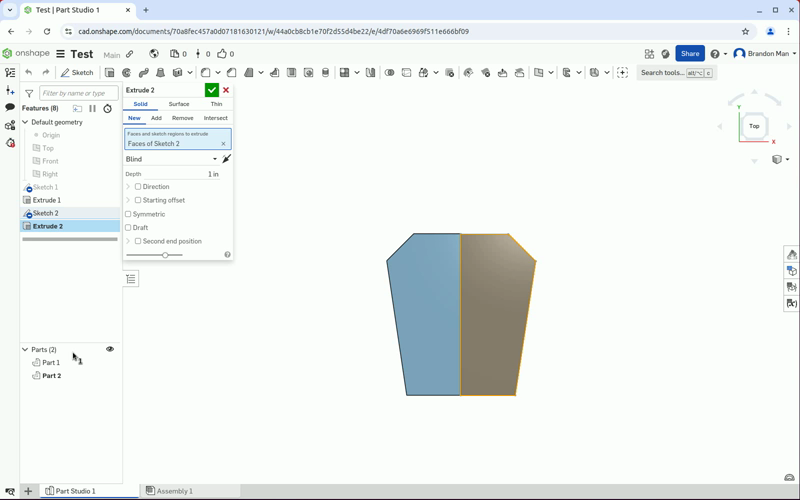
mouse_move(143, 106)
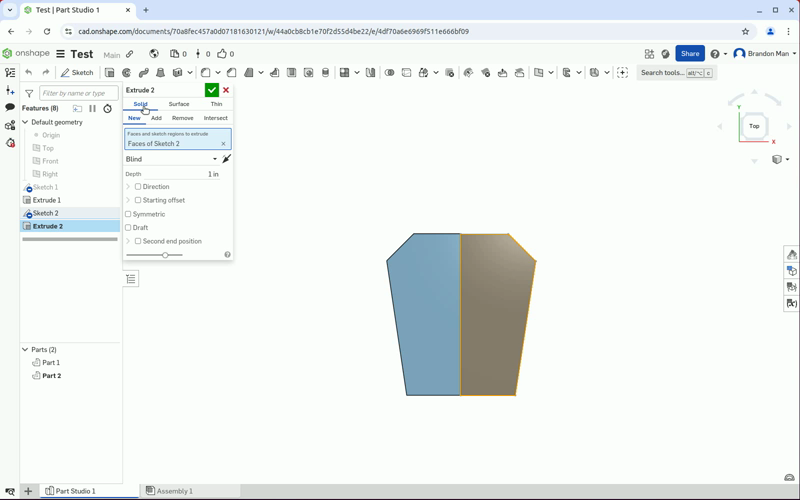
click(143, 106)
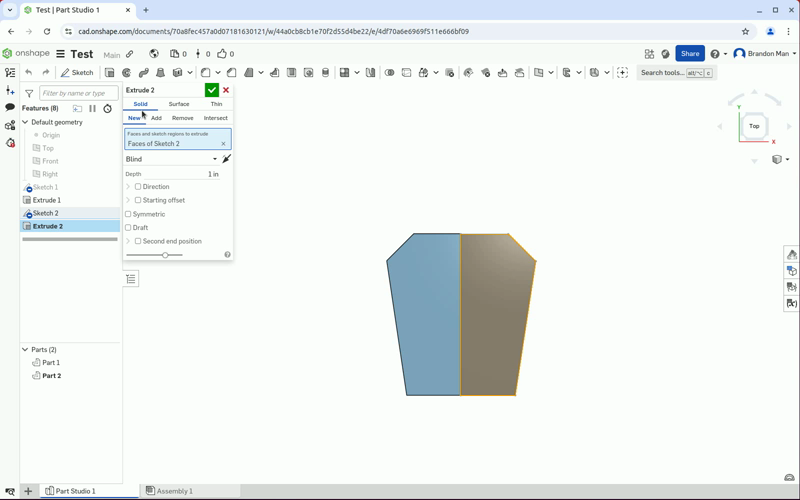
mouse_move(137, 120)
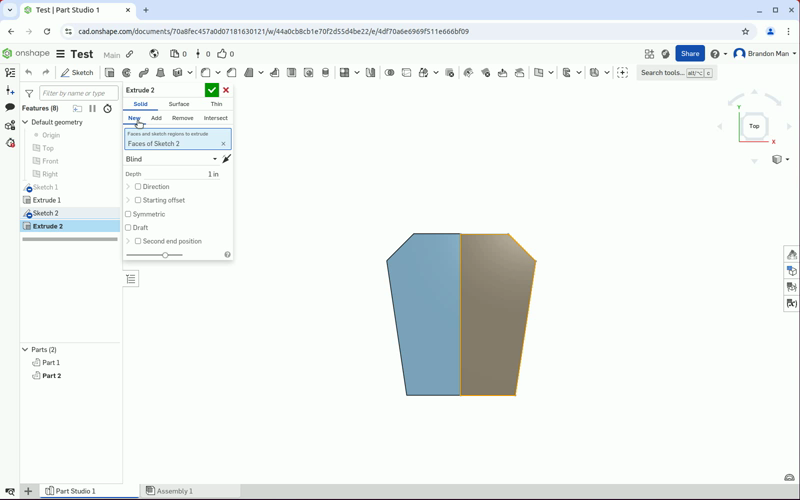
click(137, 120)
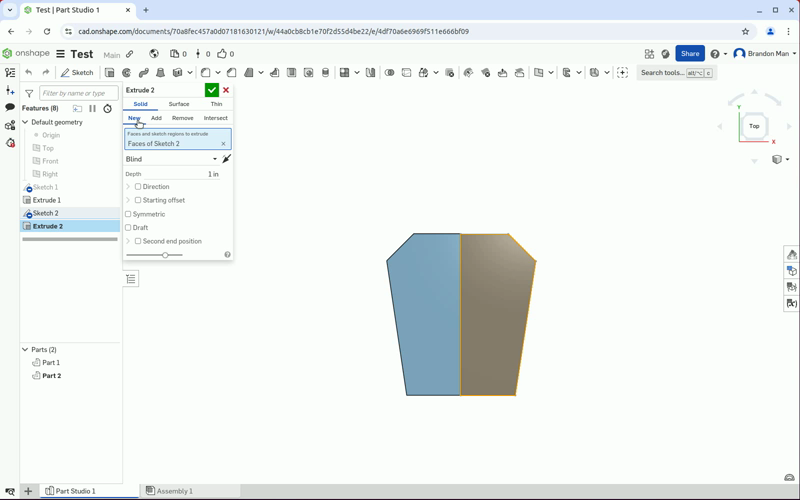
key(tab, 4)
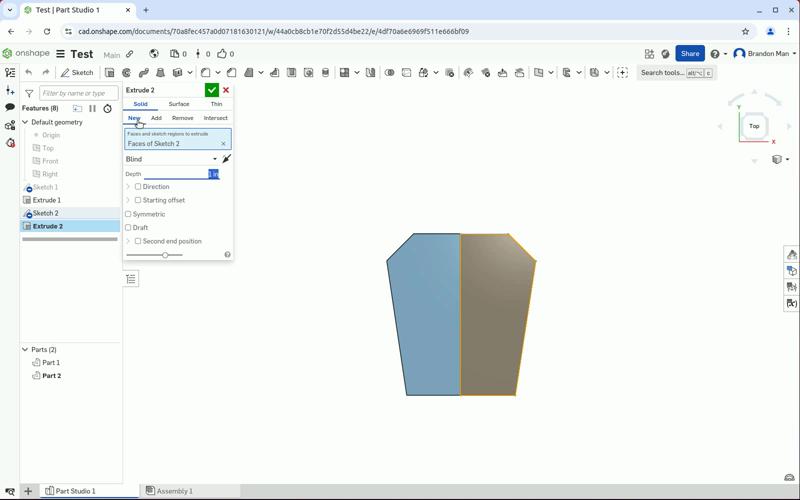
text(1.444)
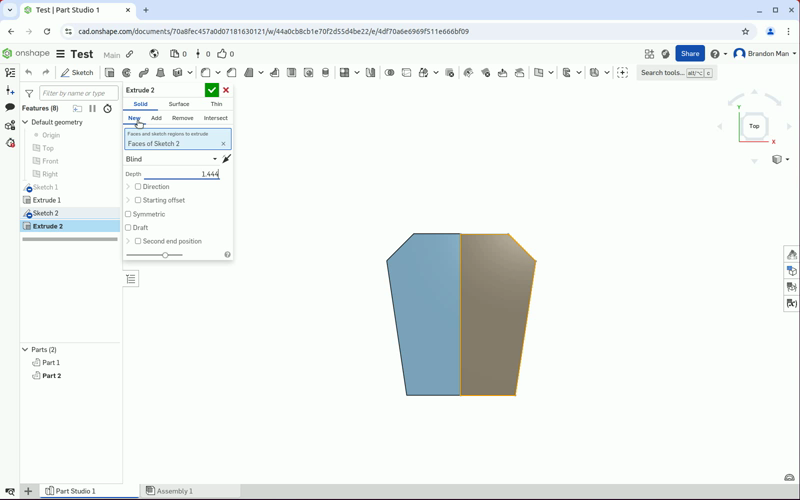
key(enter)
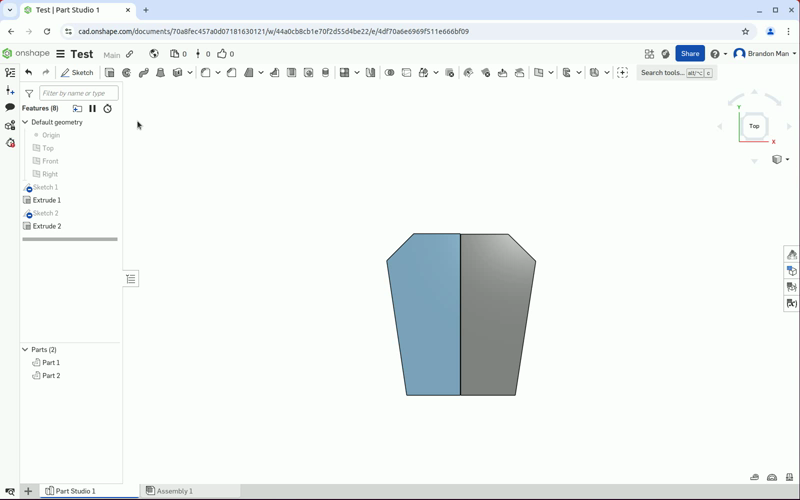
key(shift+h)
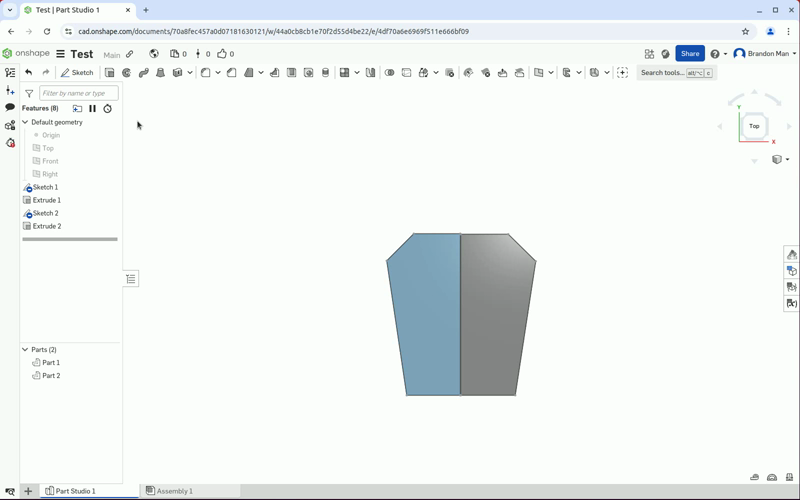
key(shift+h)
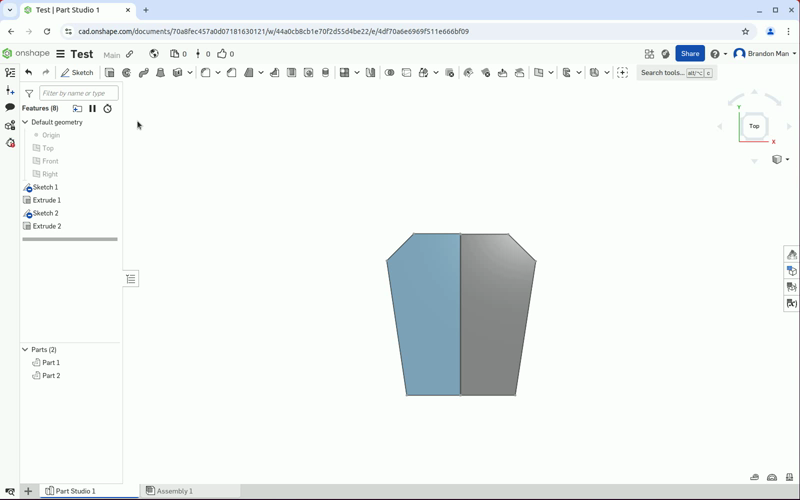
key(shift+7)
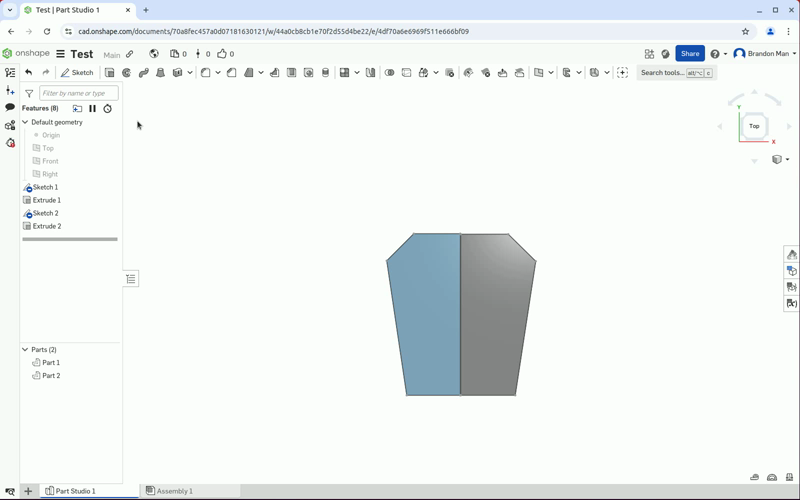
key(up, 3)
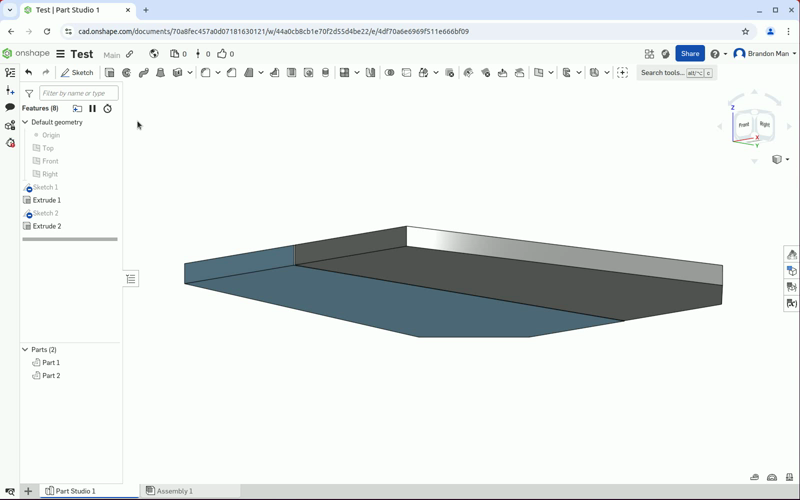
key(left, 3)
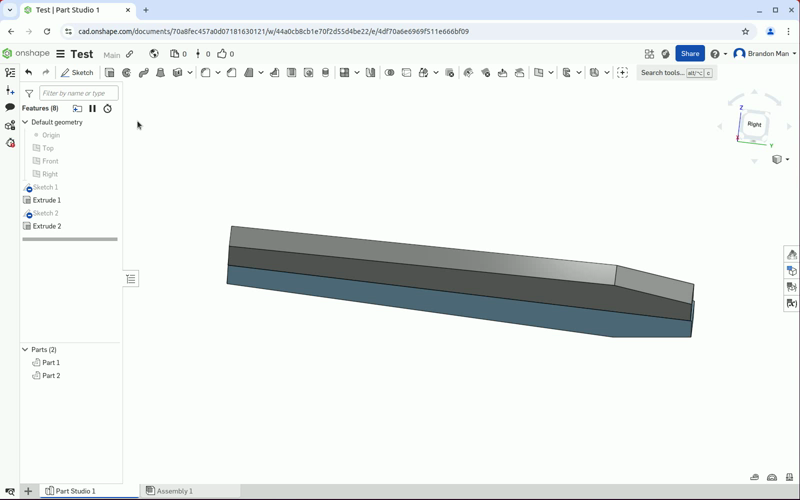
key(right, 3)
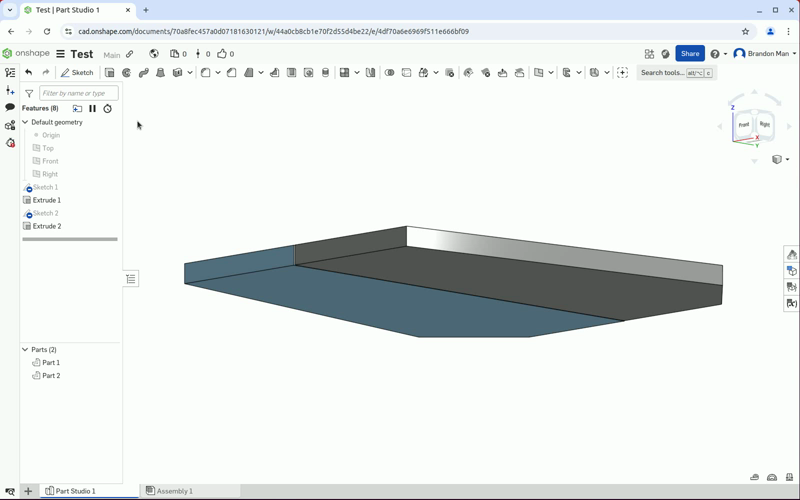
key(down, 3)
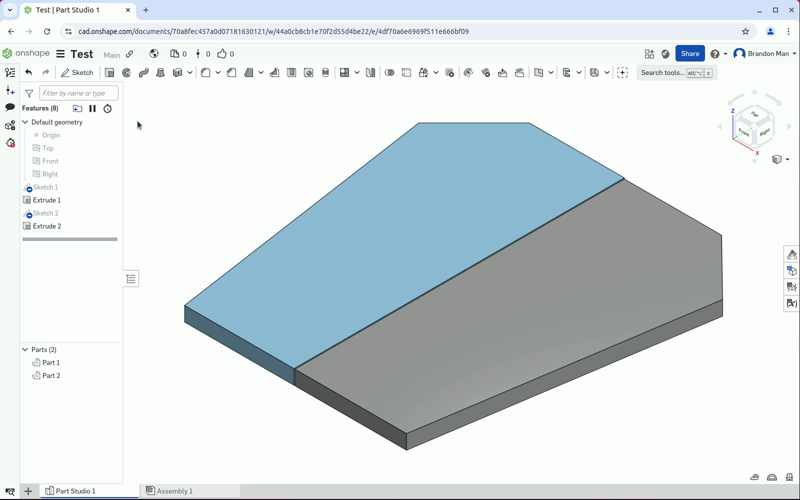
mouse_move(73, 189)
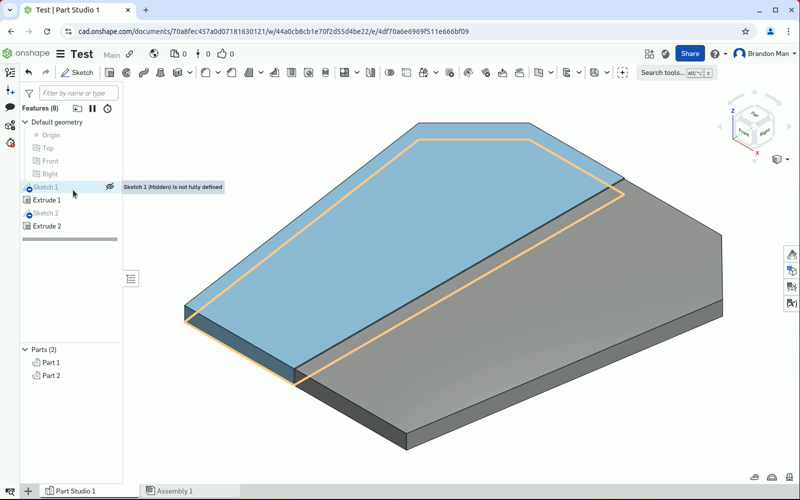
click(73, 189)